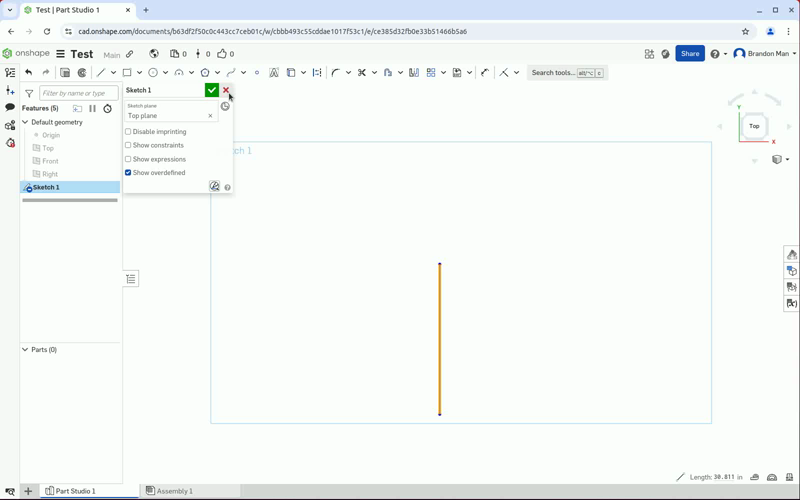
key(shift+h)
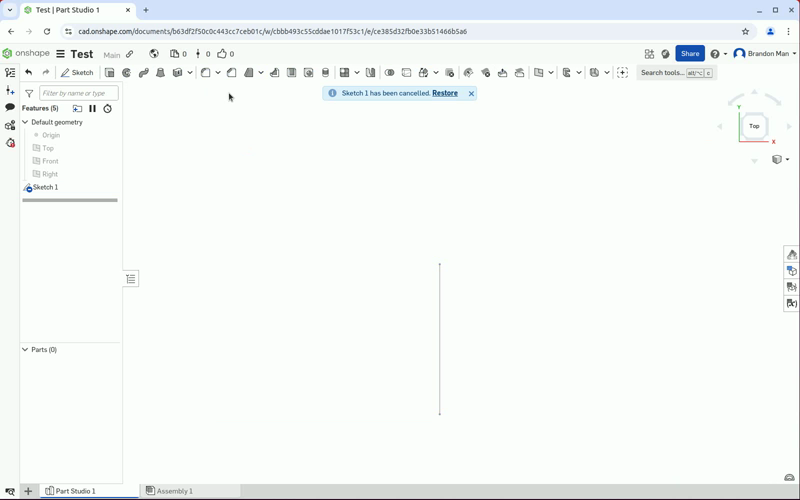
key(shift+s)
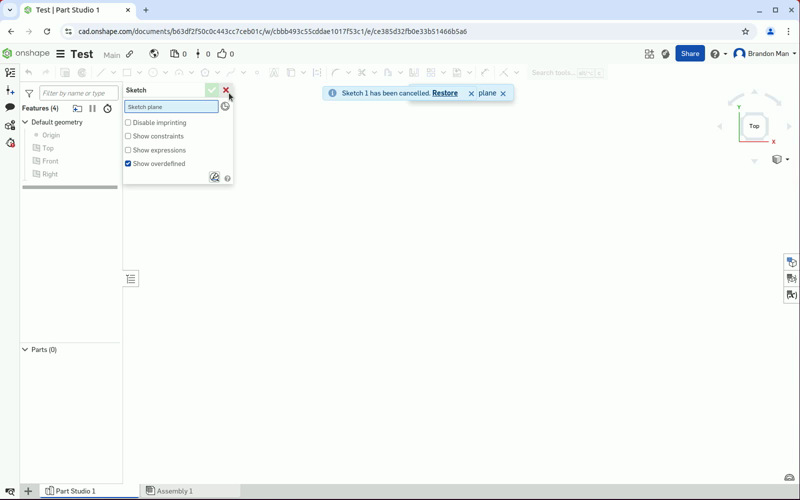
mouse_move(73, 150)
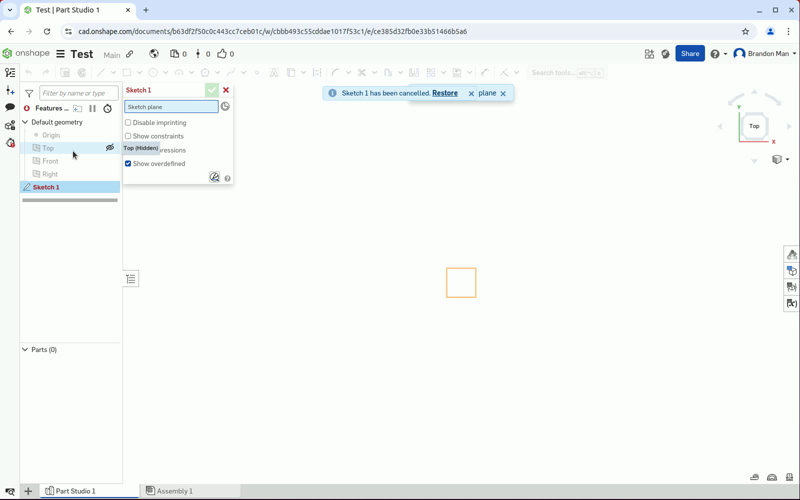
click(73, 150)
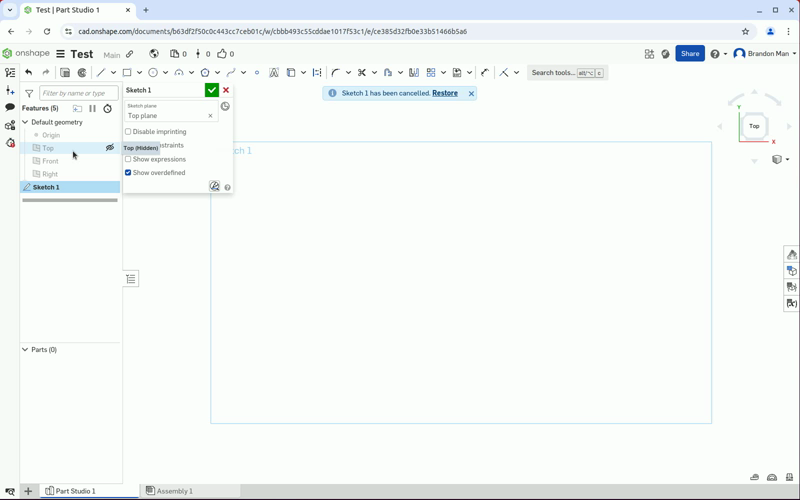
mouse_move(73, 352)
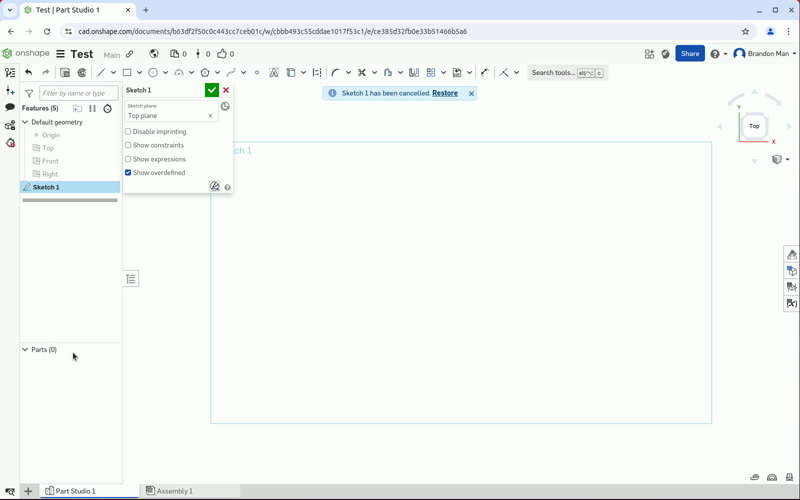
key(y)
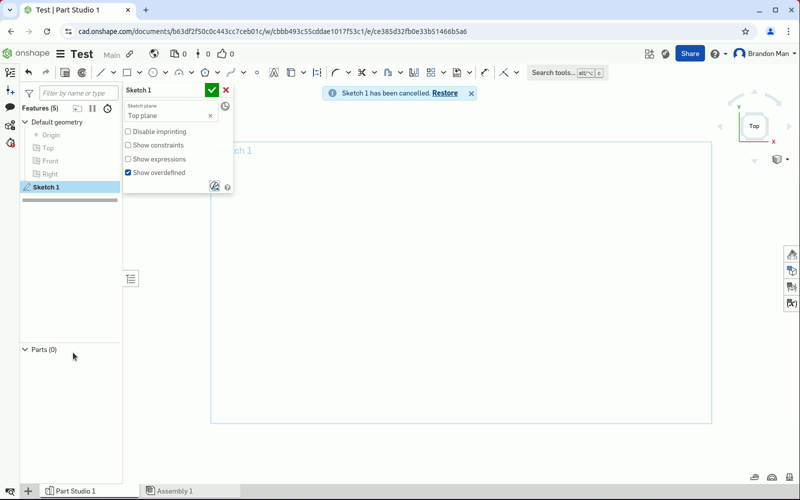
key(a)
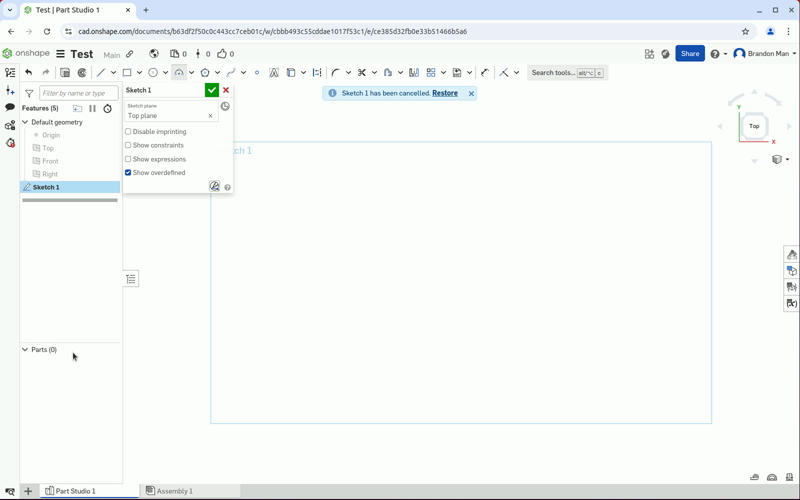
key_down(shift)
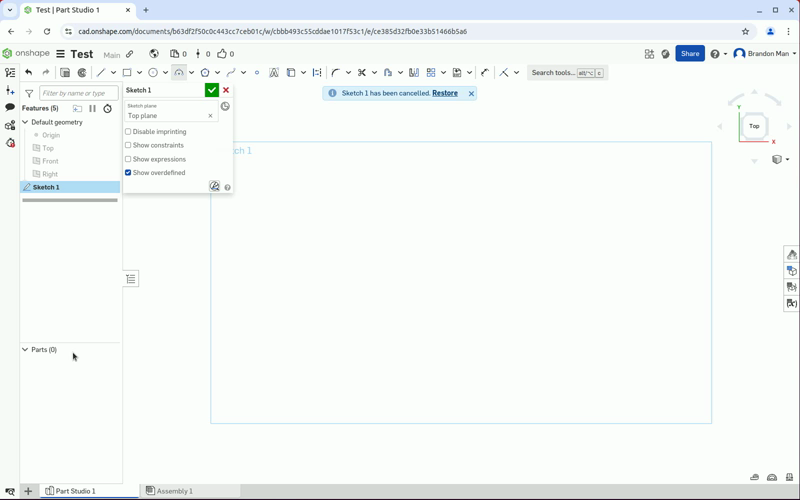
mouse_move(412, 347)
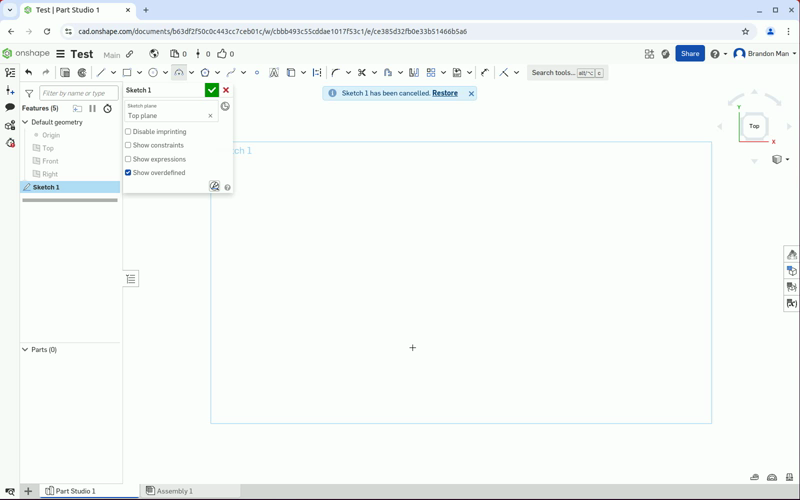
click(412, 347)
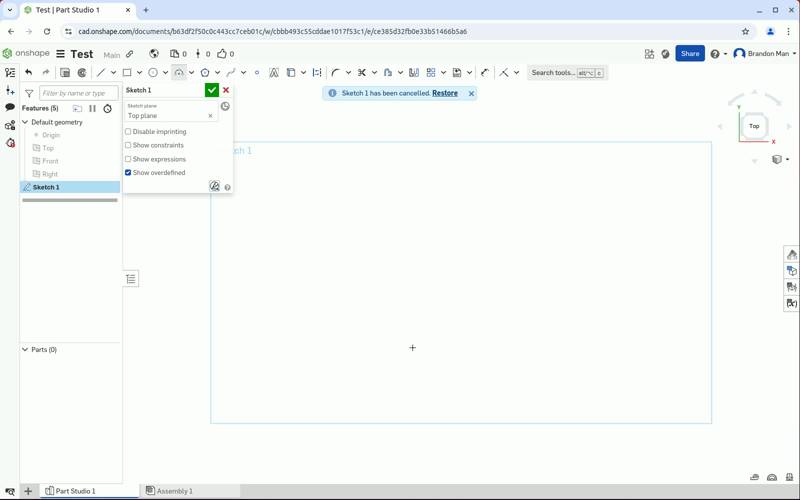
key_up(shift)
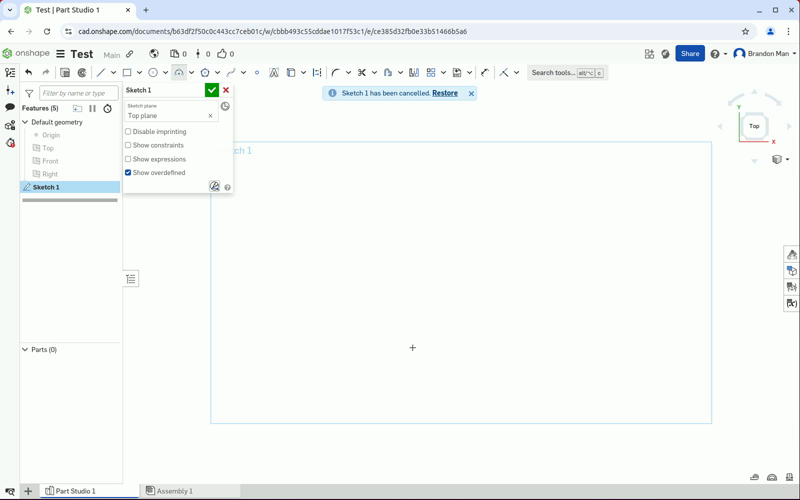
key_down(shift)
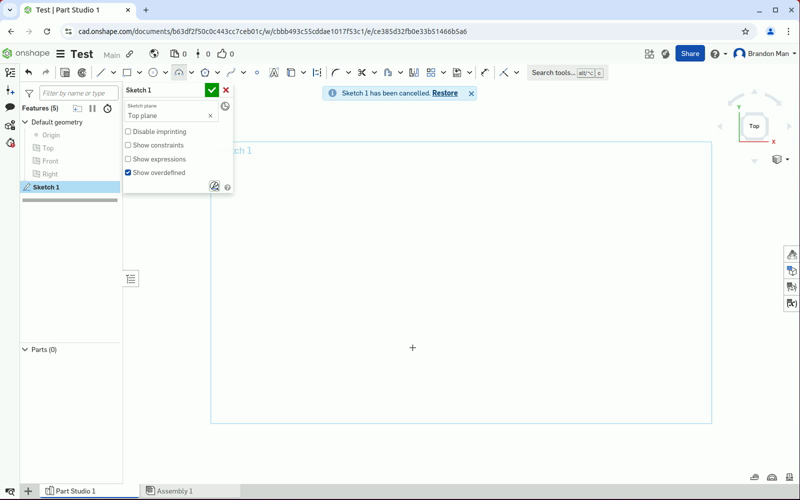
mouse_move(509, 347)
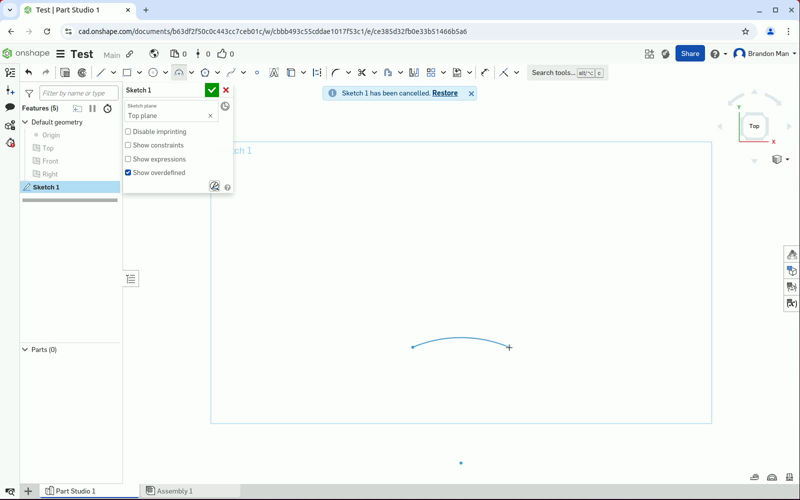
click(509, 347)
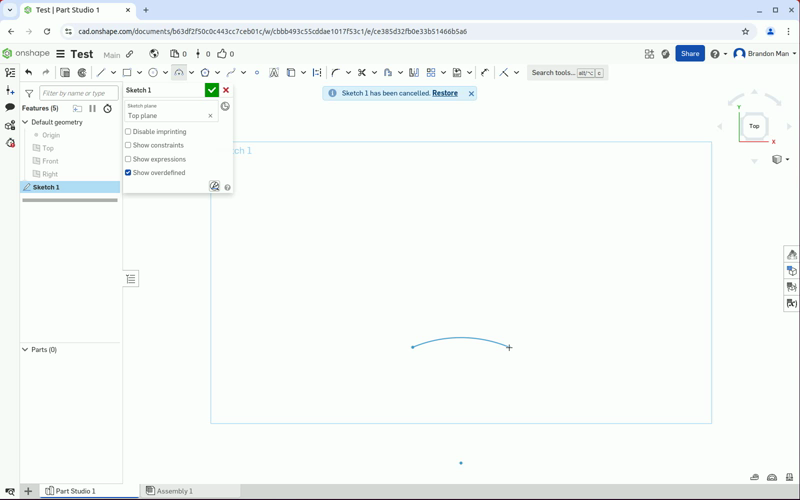
mouse_move(461, 395)
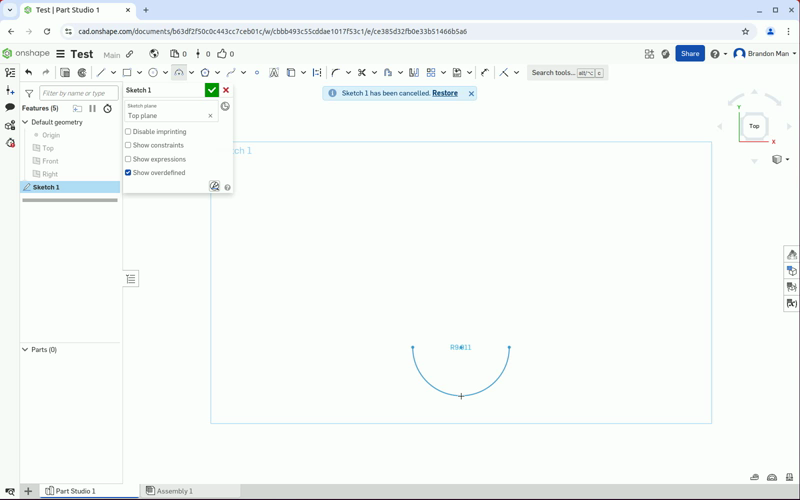
click(461, 395)
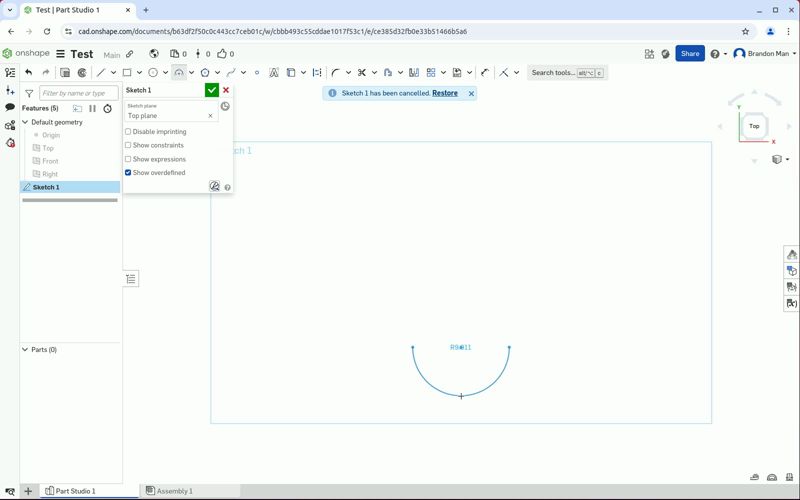
key_up(shift)
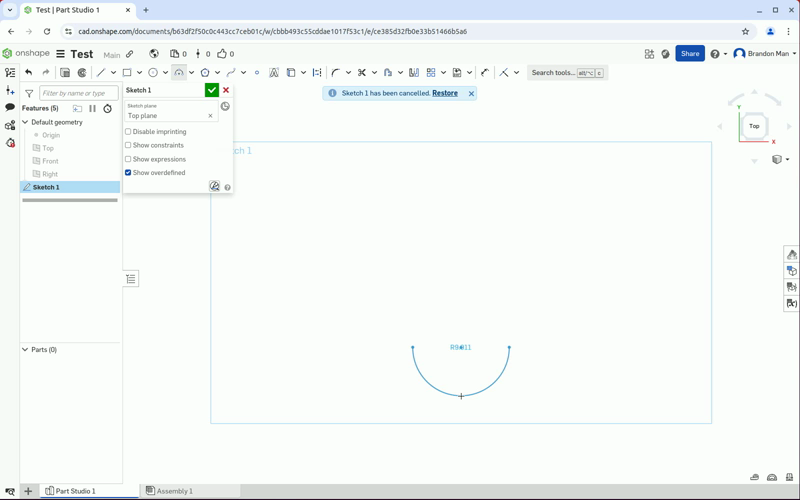
key(esc)
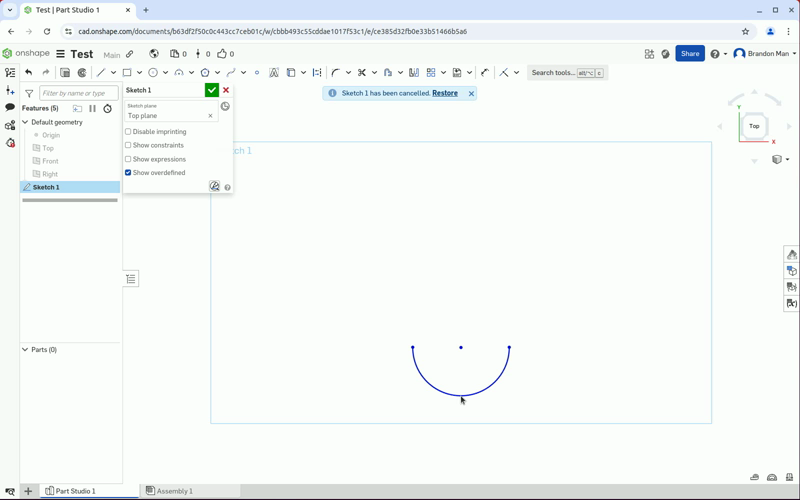
key(l)
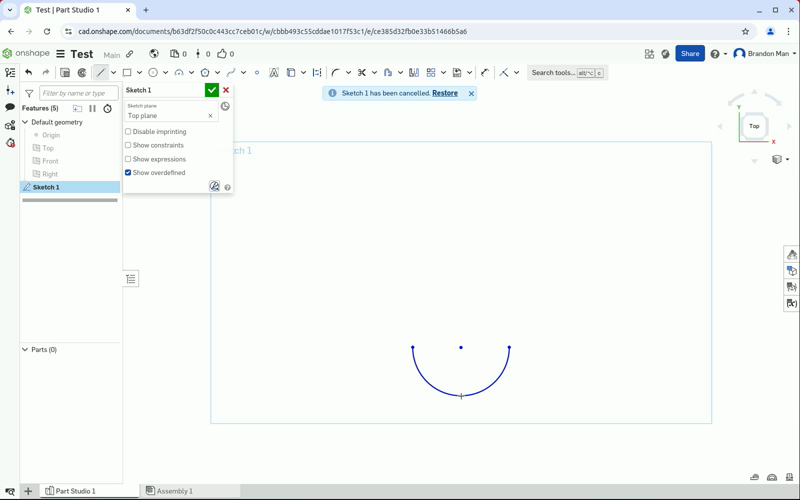
mouse_move(509, 347)
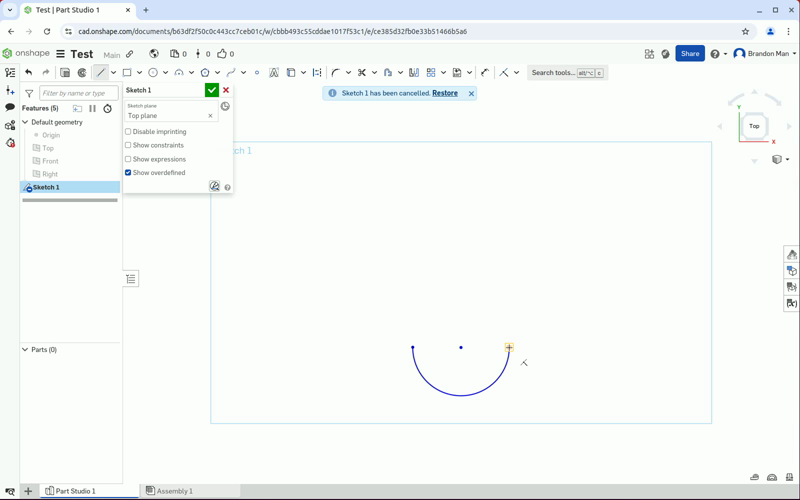
click(509, 347)
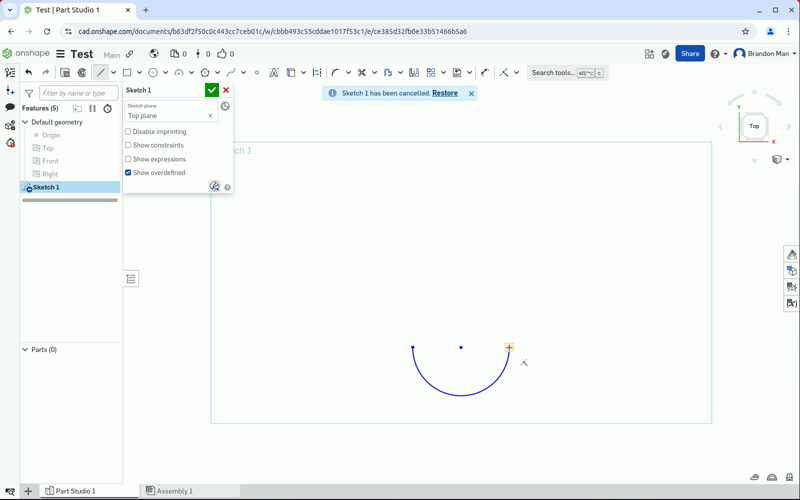
key_down(shift)
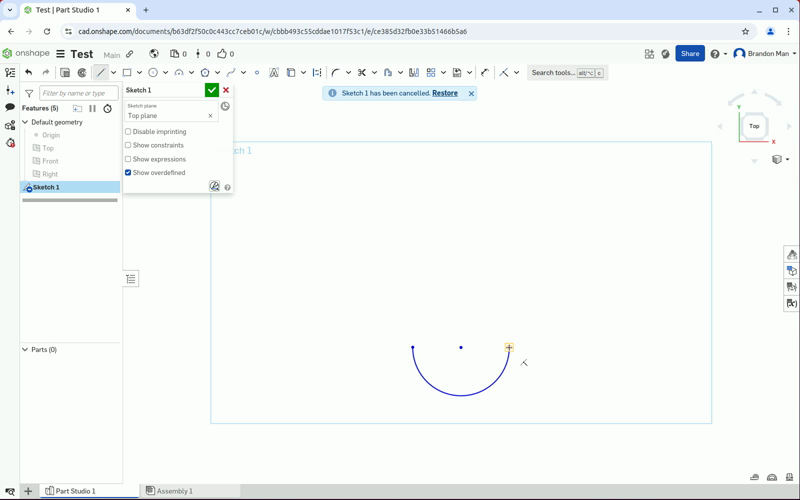
mouse_move(509, 219)
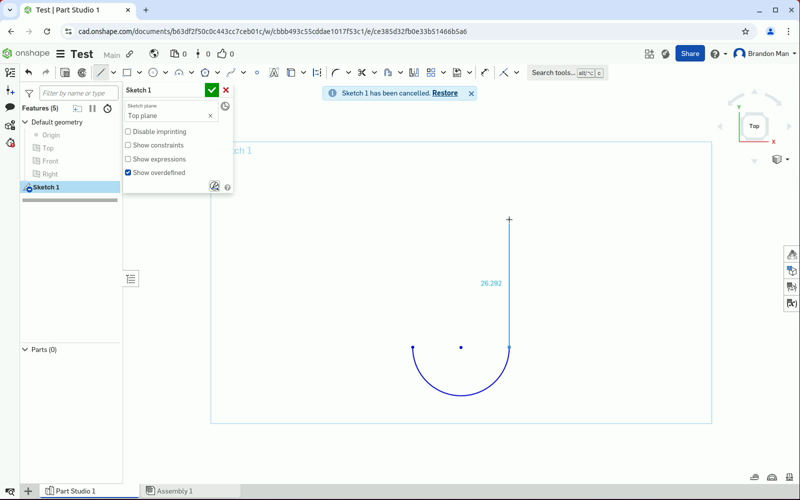
click(509, 219)
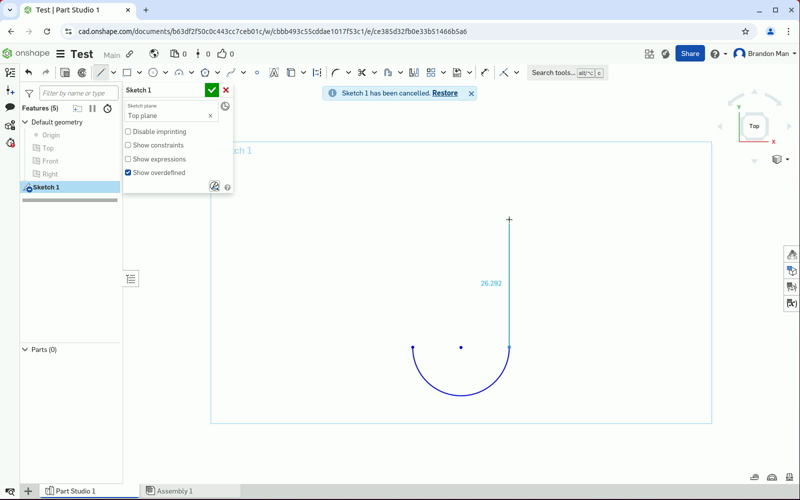
key_up(shift)
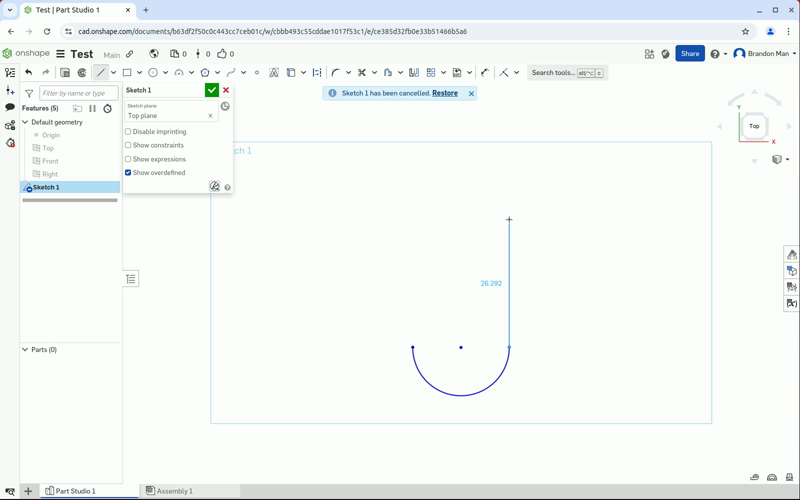
key(esc)
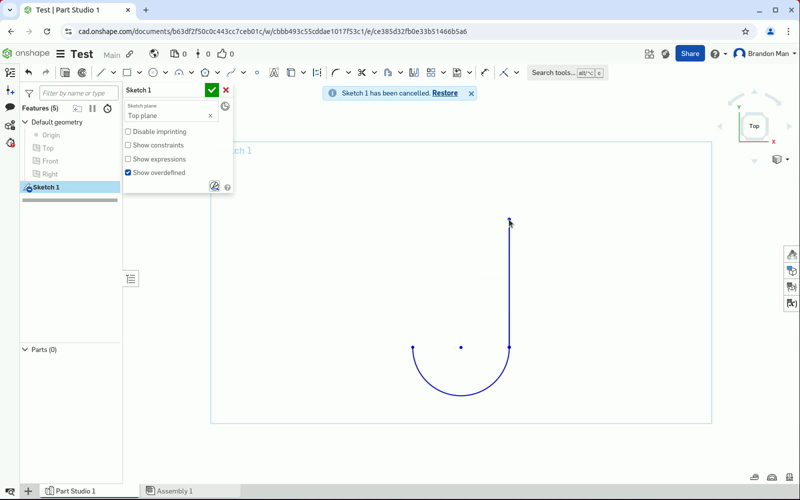
key(a)
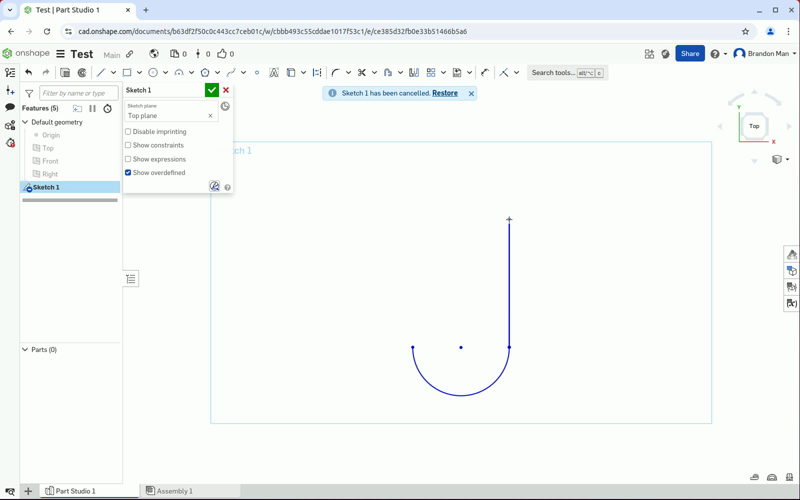
mouse_move(509, 219)
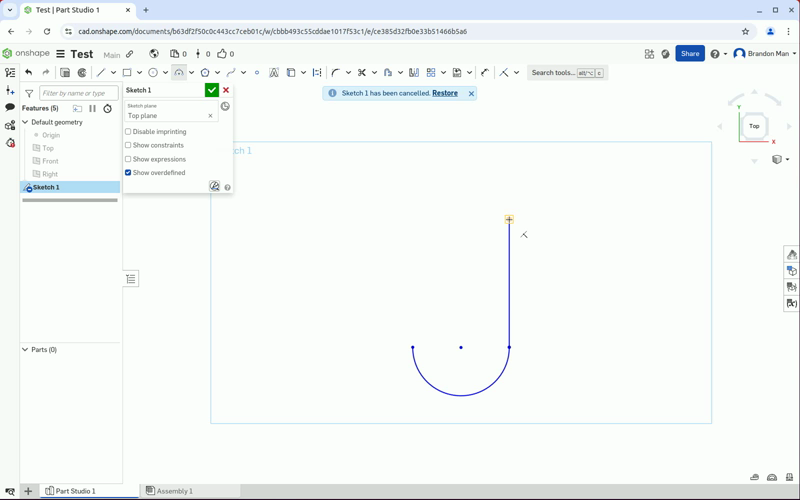
click(509, 219)
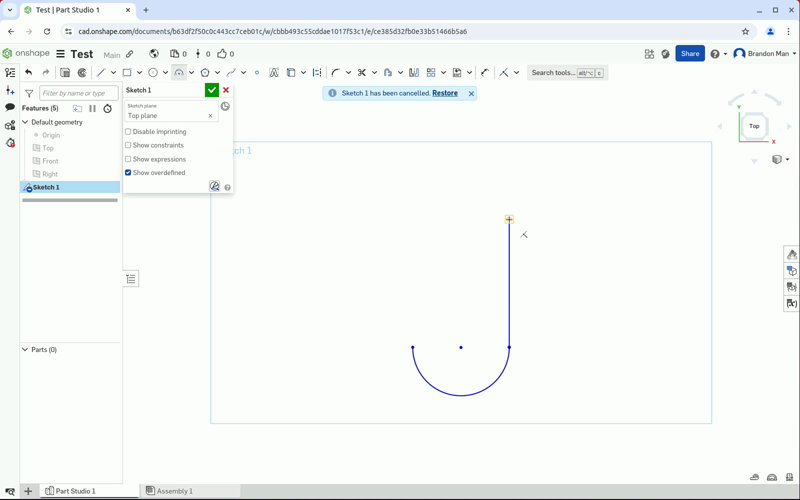
key_down(shift)
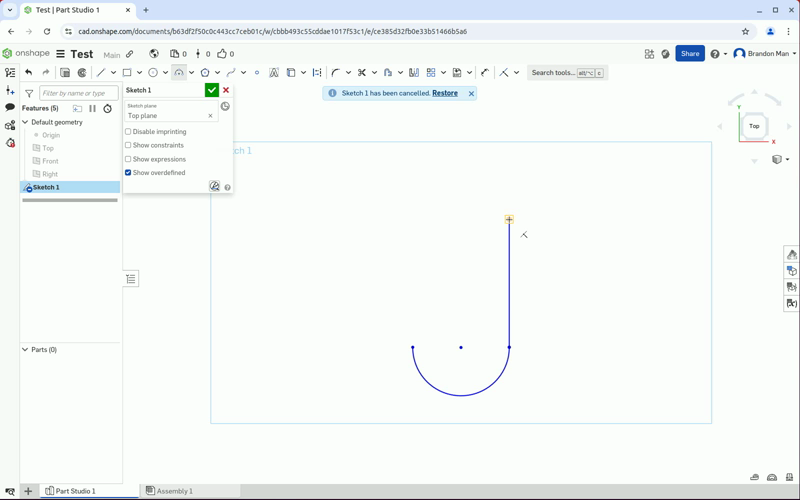
mouse_move(412, 219)
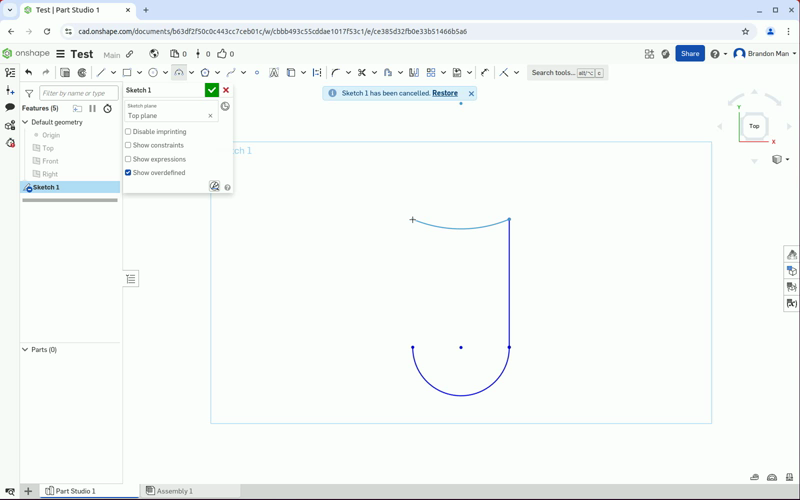
click(412, 219)
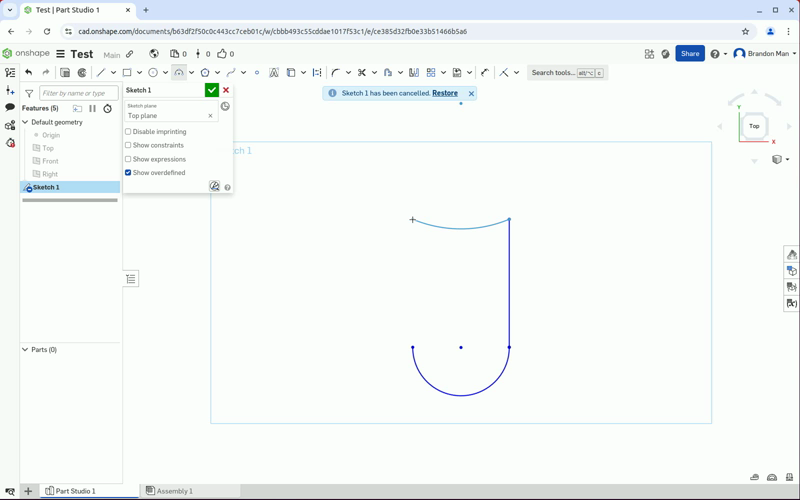
mouse_move(461, 170)
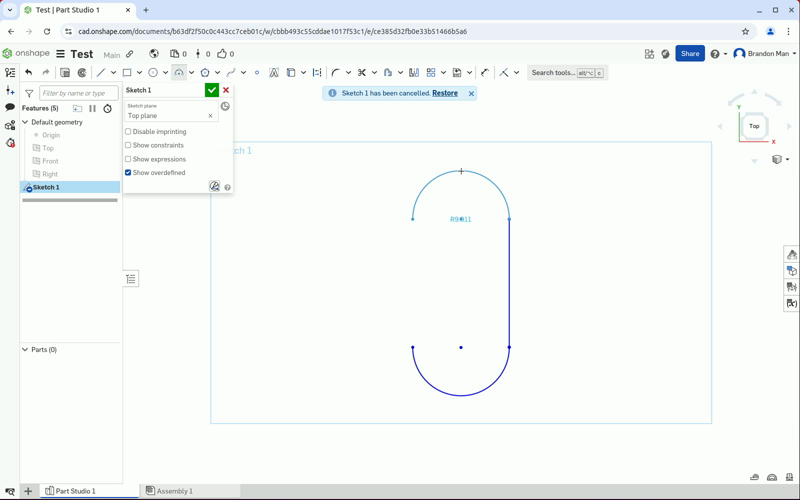
click(461, 170)
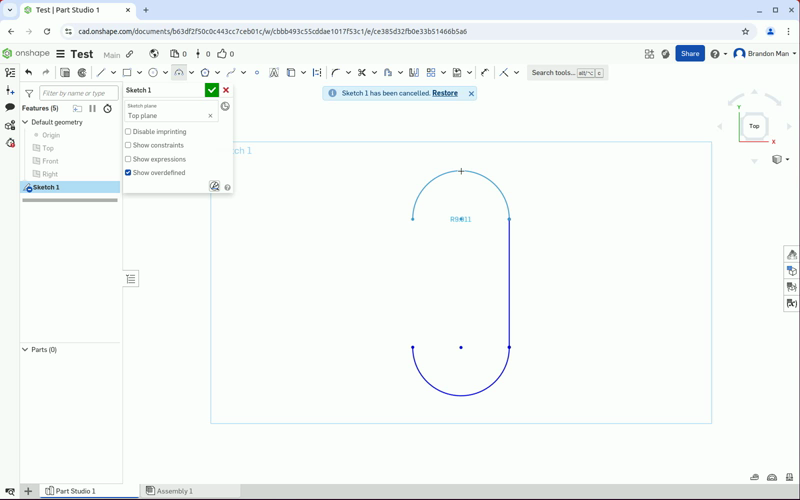
key_up(shift)
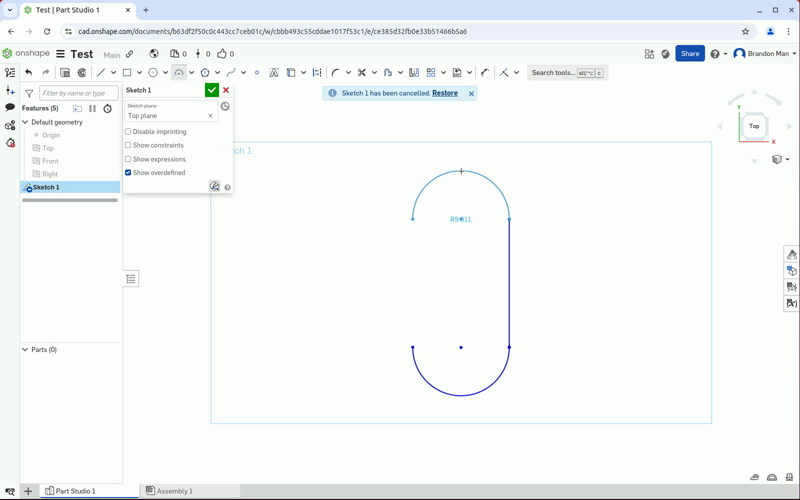
key(esc)
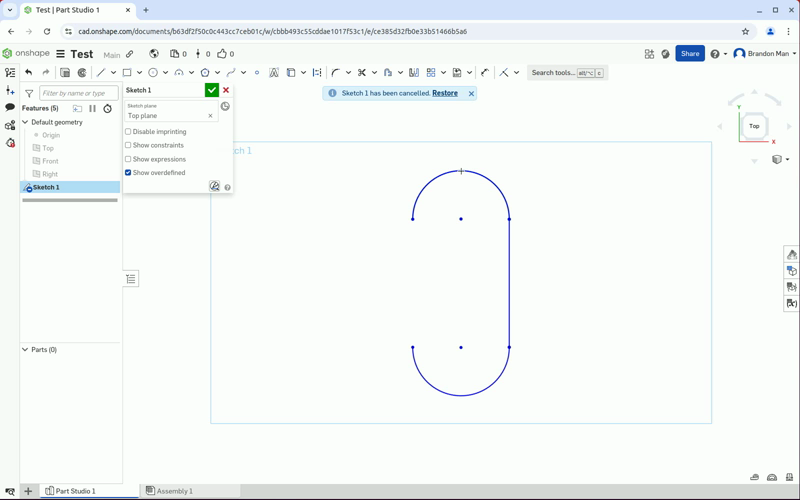
key(l)
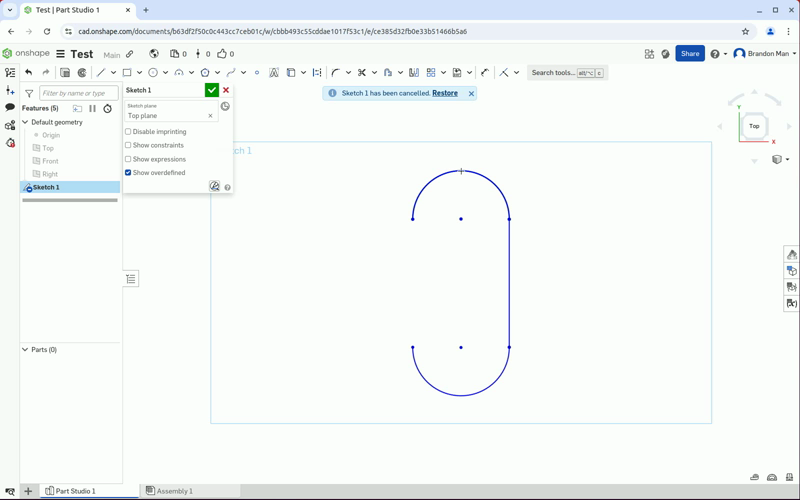
mouse_move(412, 219)
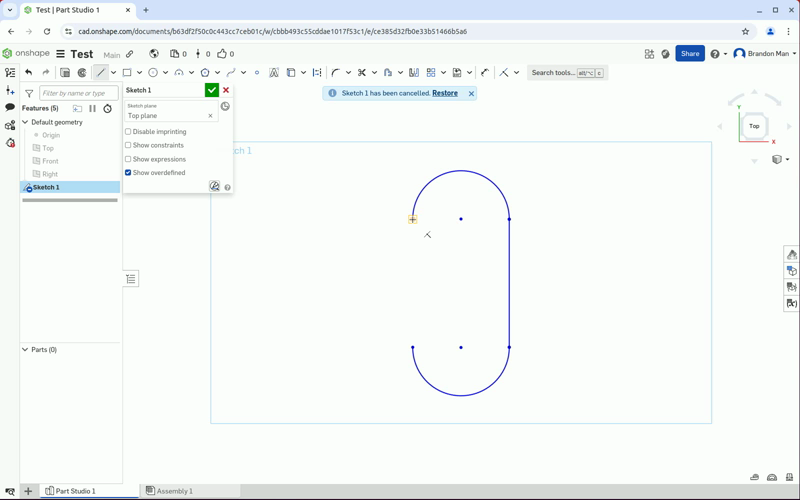
click(412, 219)
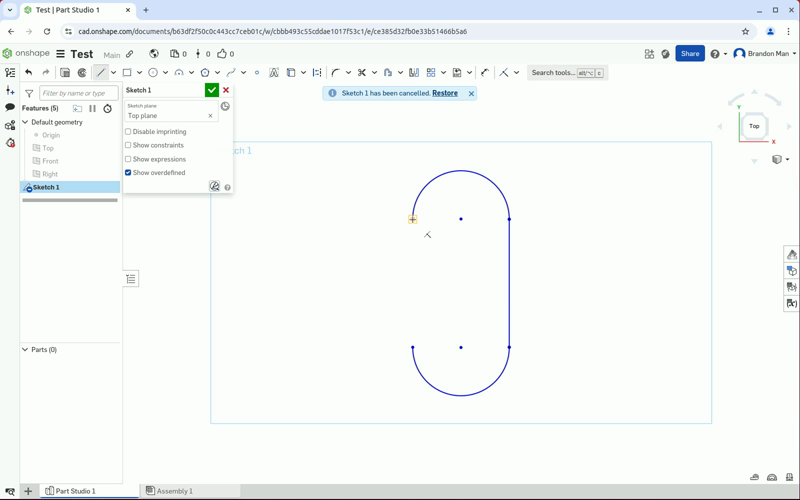
key_down(shift)
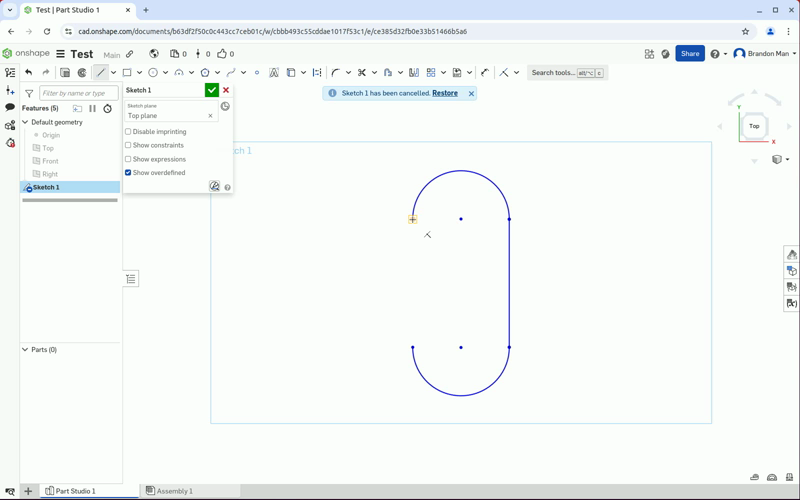
mouse_move(412, 347)
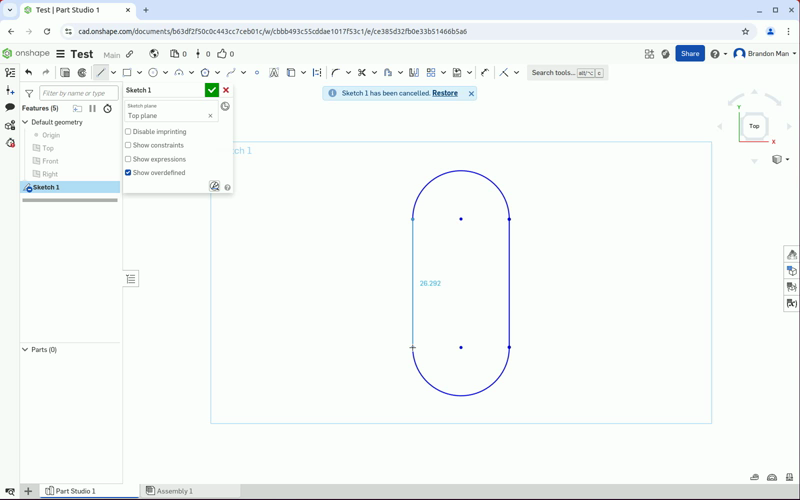
key_up(shift)
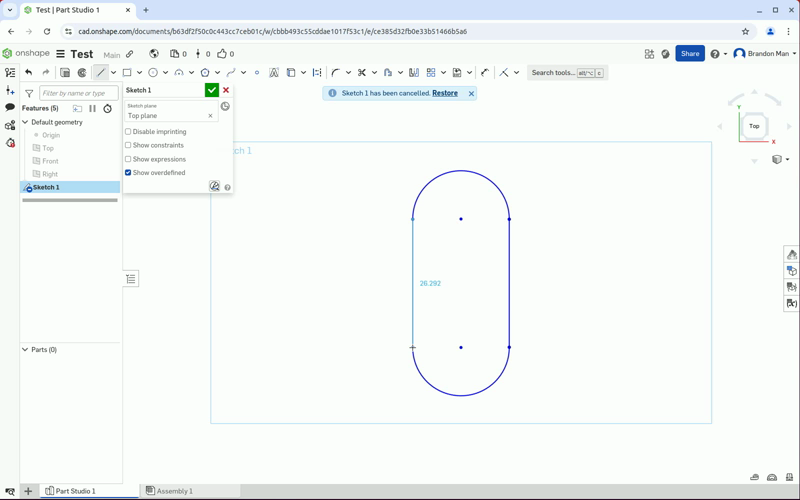
click(412, 347)
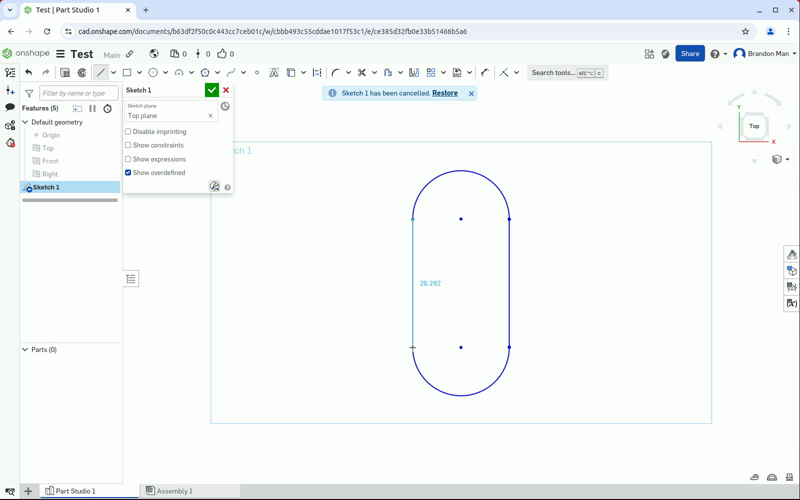
key(esc)
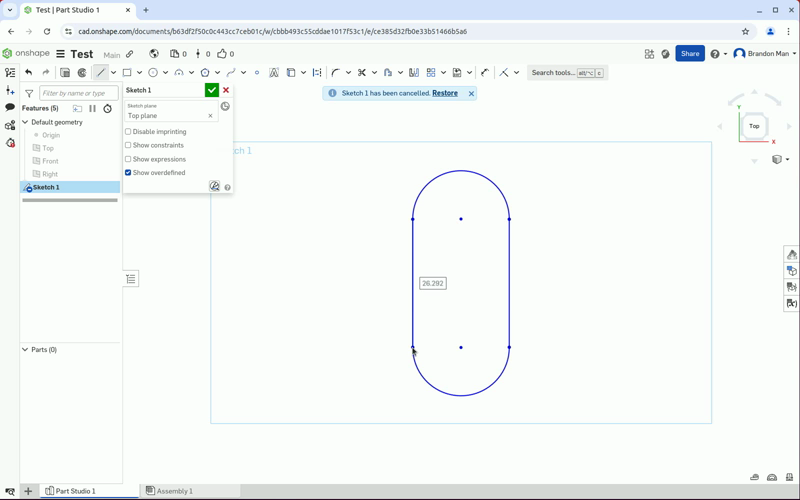
mouse_move(428, 229)
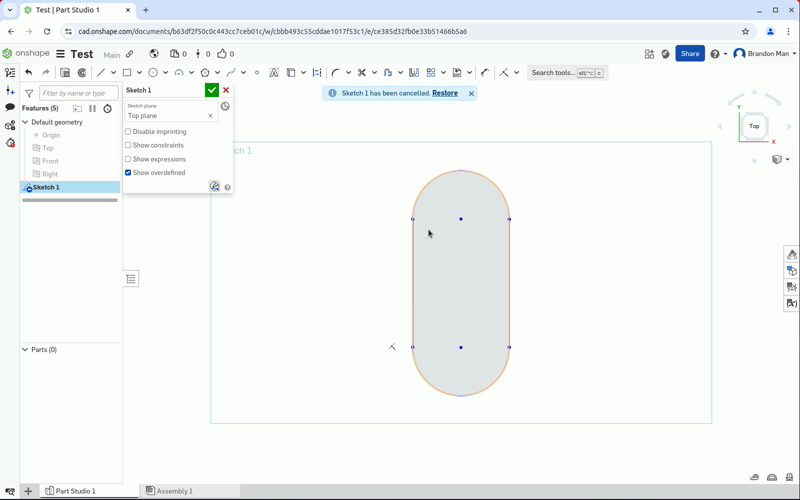
click(428, 229)
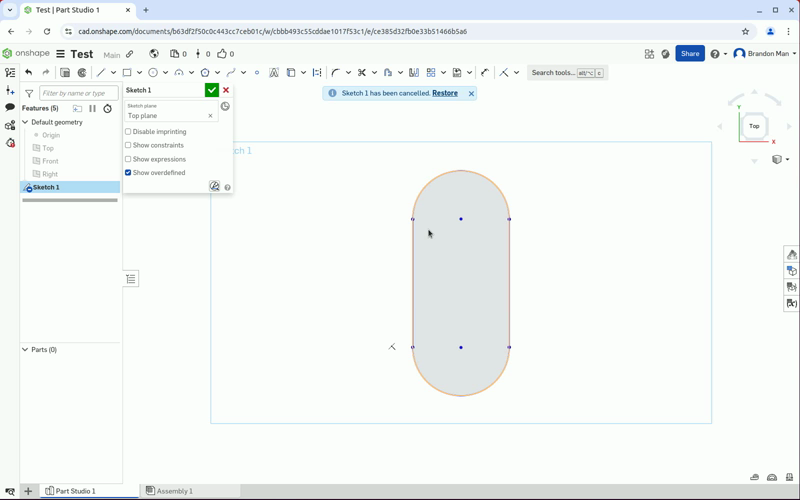
mouse_move(73, 352)
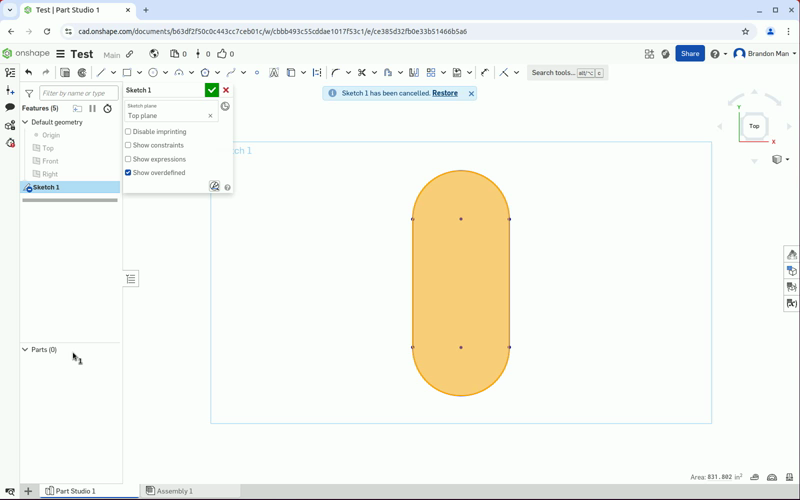
key(shift+y)
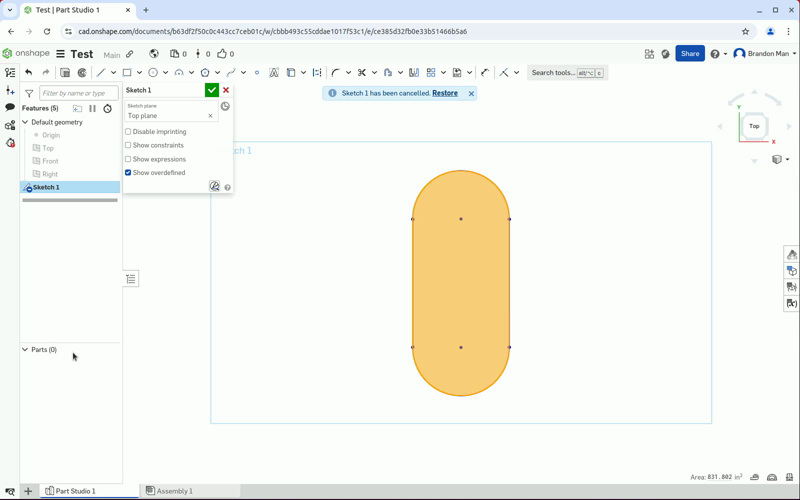
key(shift+e)
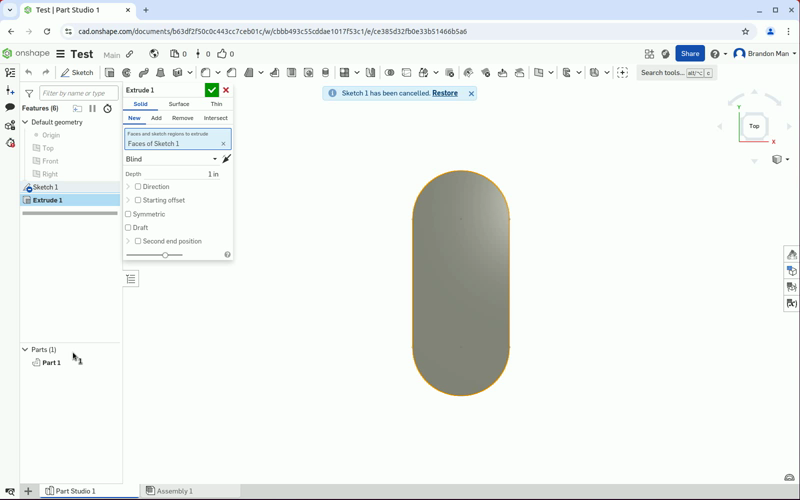
mouse_move(143, 106)
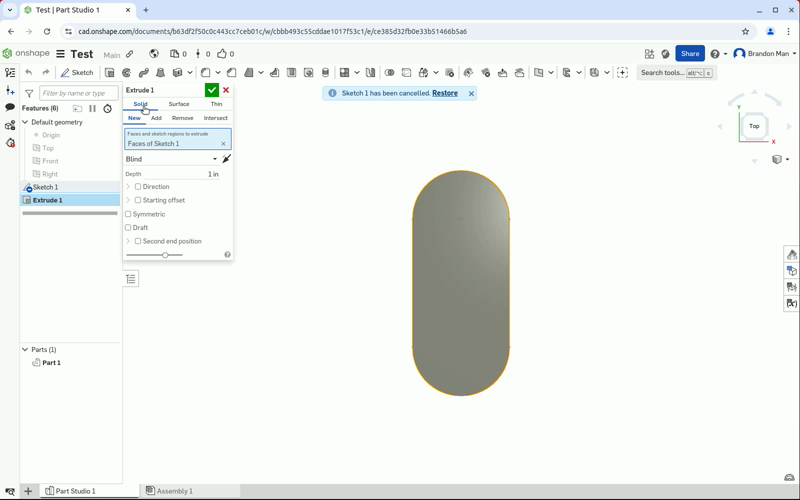
click(143, 106)
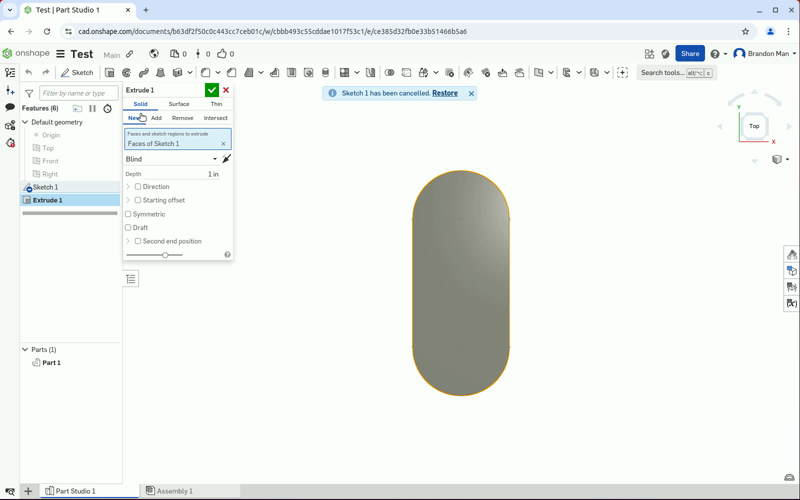
mouse_move(137, 120)
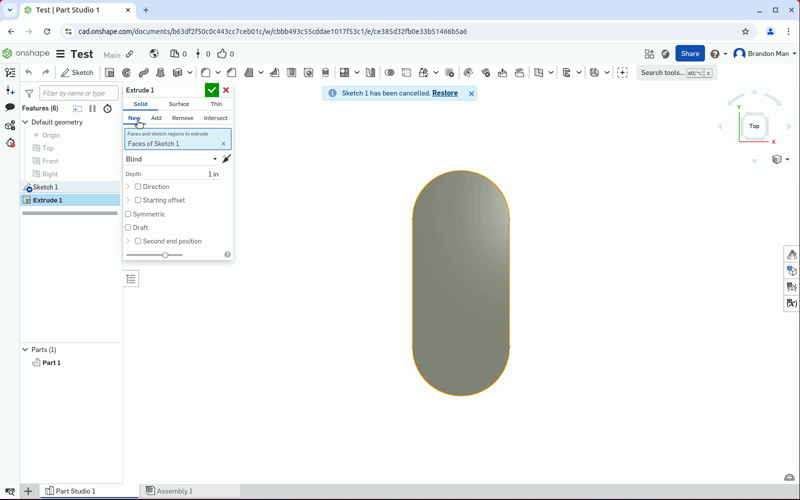
click(137, 120)
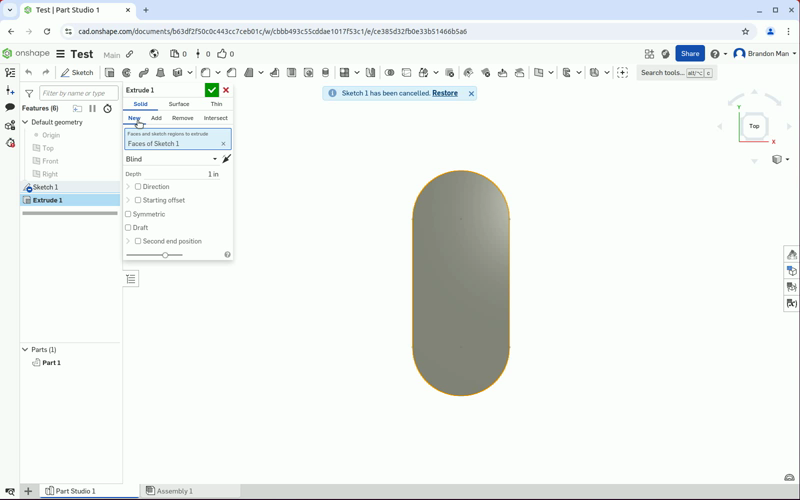
key(tab, 4)
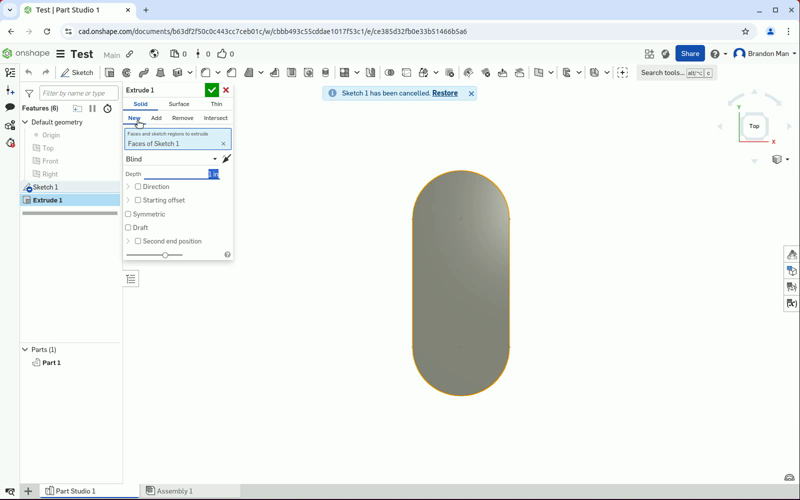
text(2.648)
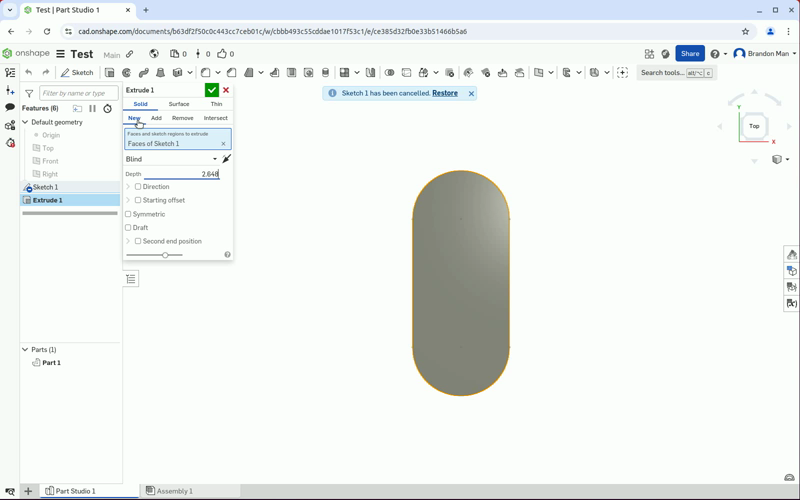
key(enter)
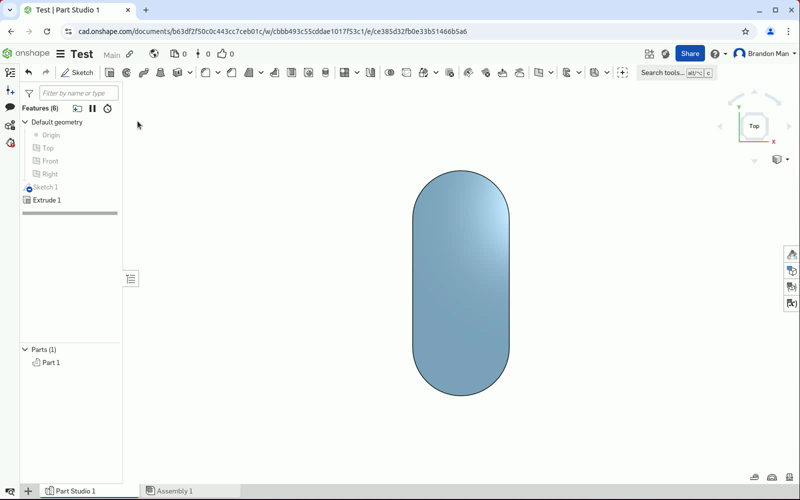
key(shift+h)
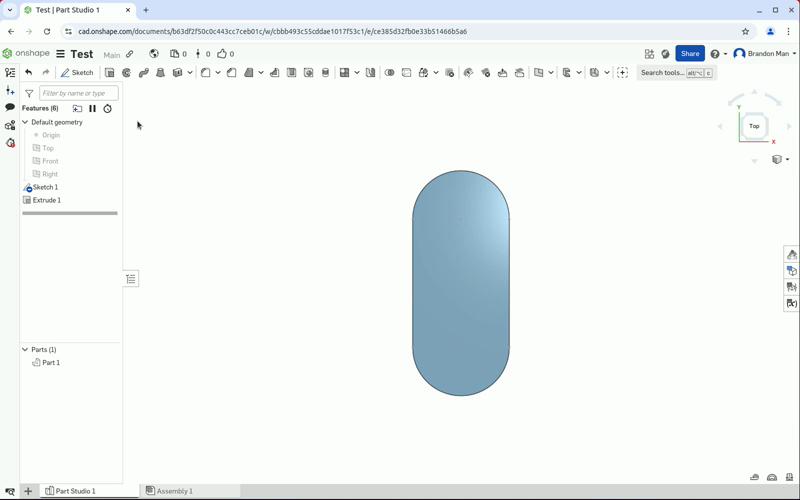
key(shift+h)
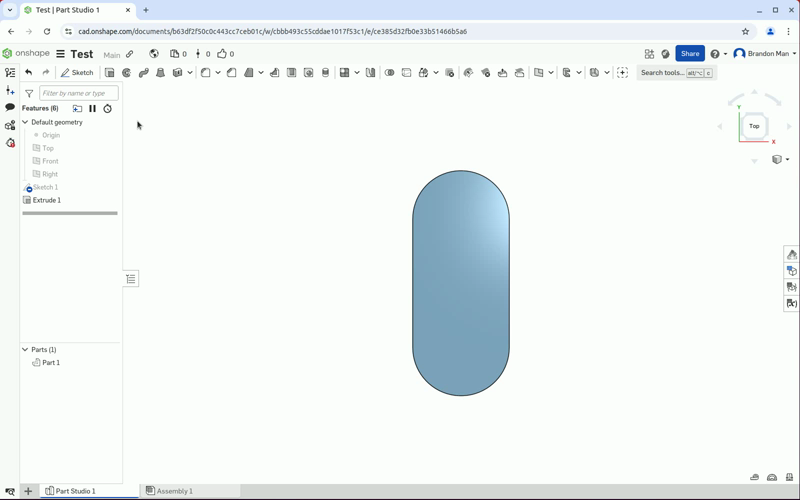
mouse_move(73, 189)
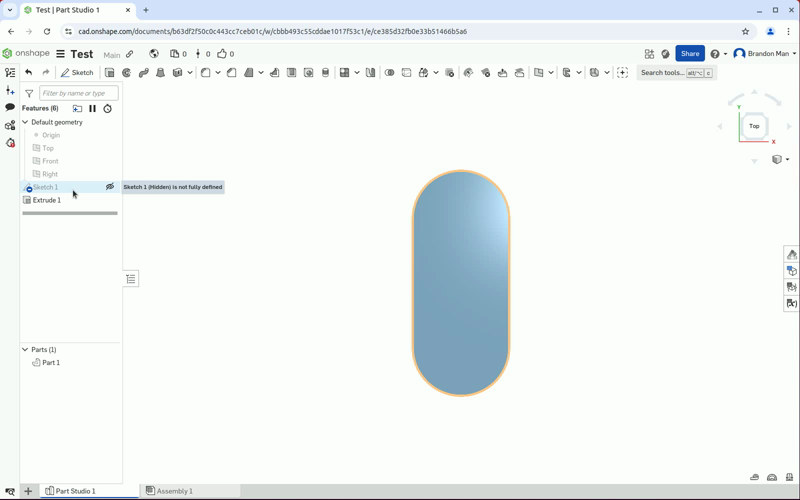
click(73, 189)
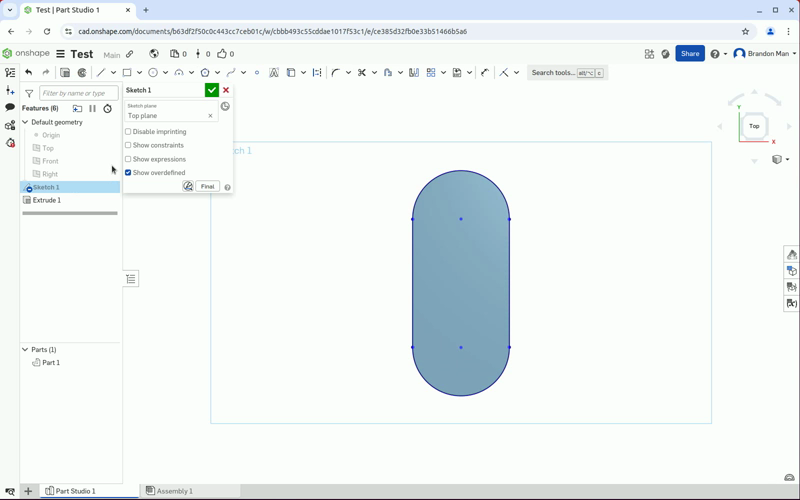
mouse_move(229, 92)
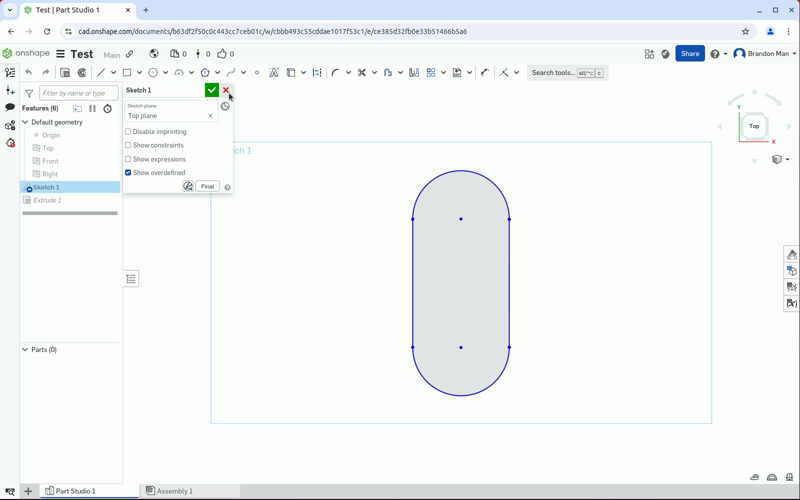
click(229, 92)
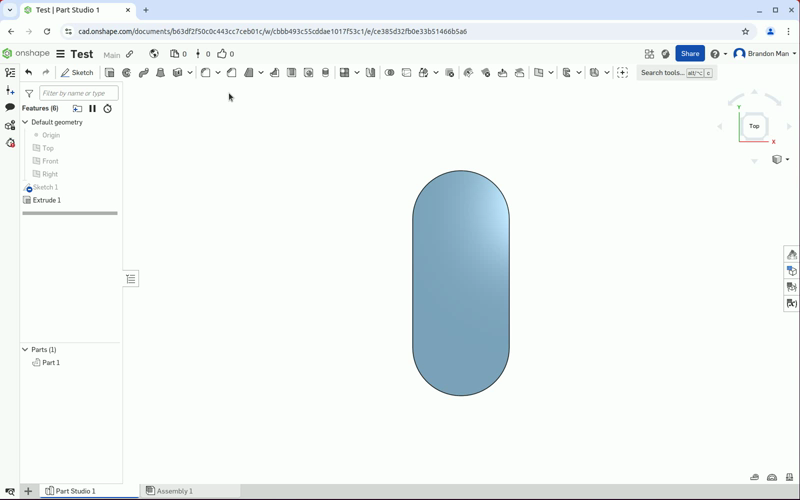
mouse_move(541, 75)
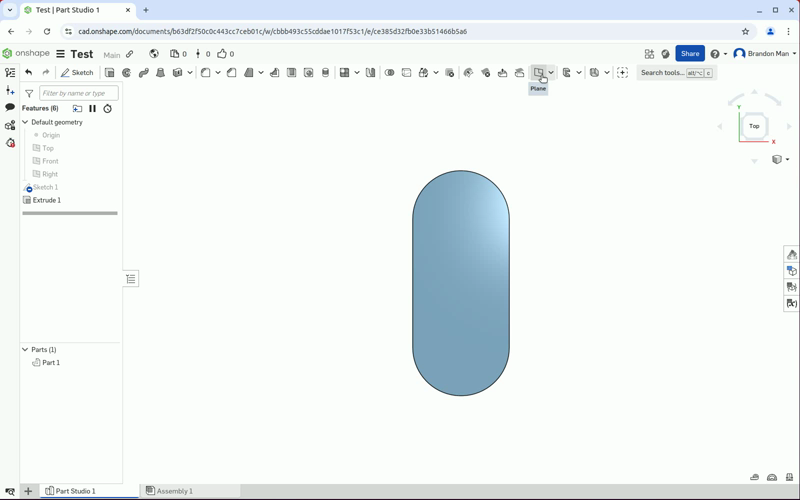
click(541, 75)
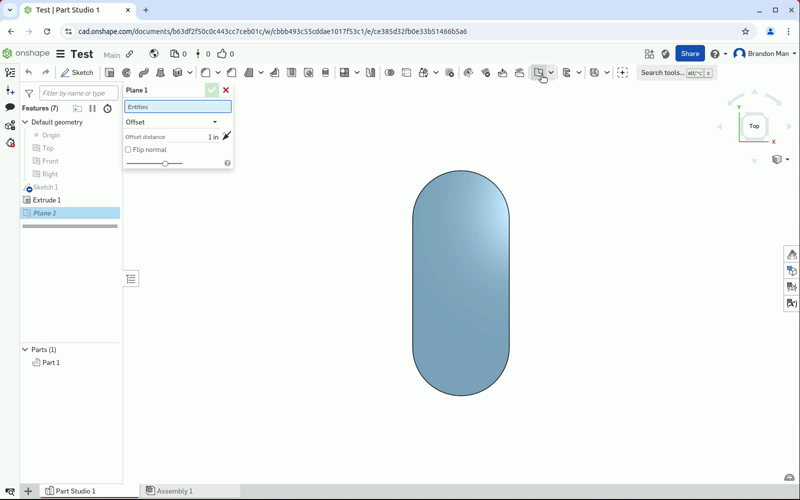
mouse_move(73, 150)
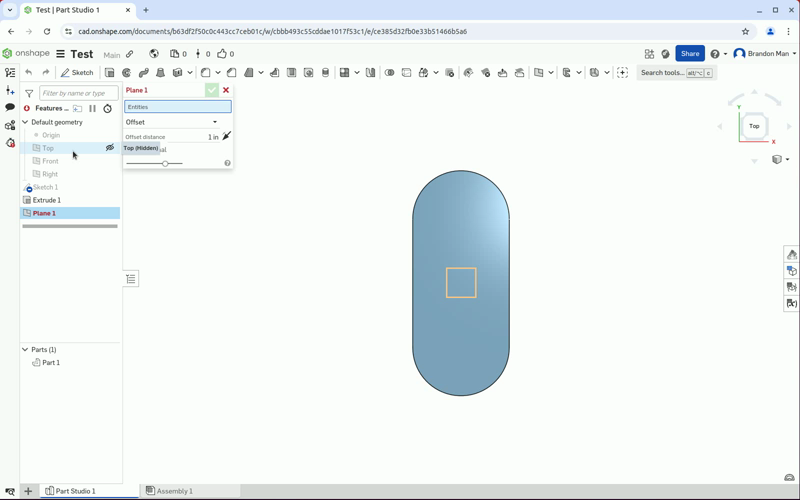
click(73, 150)
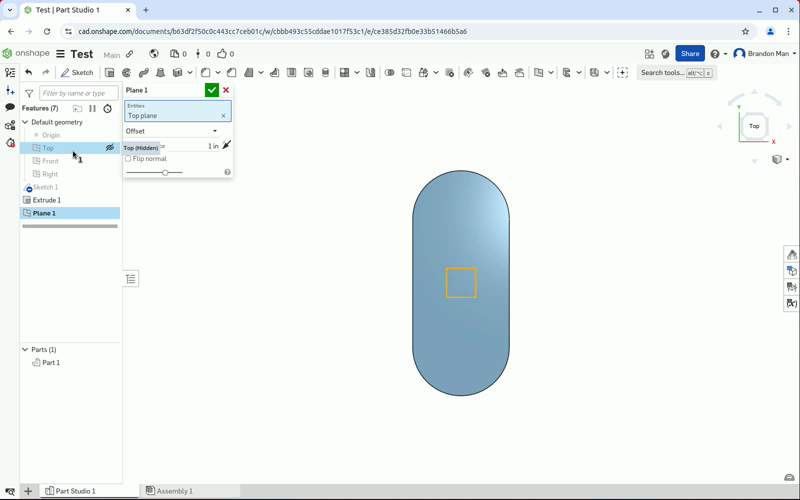
key(tab, 2)
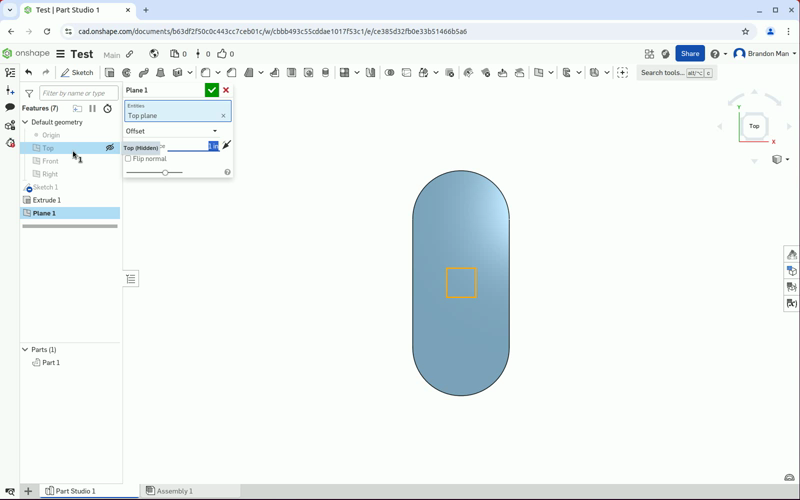
text(2.65)
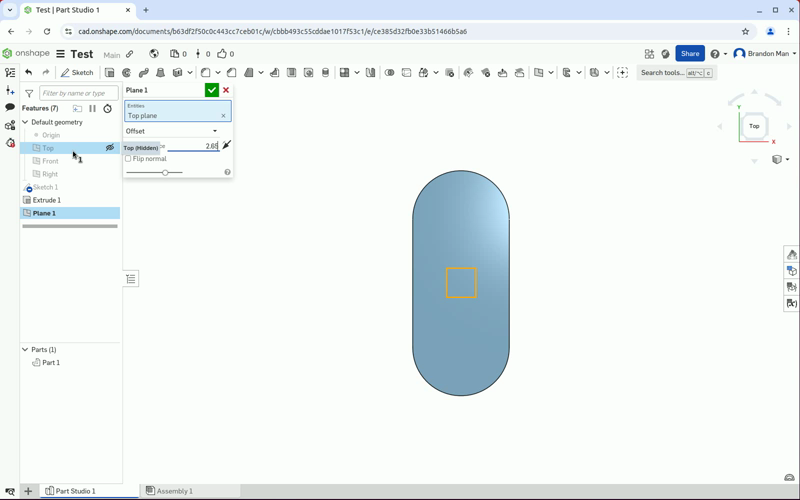
key(enter, 2)
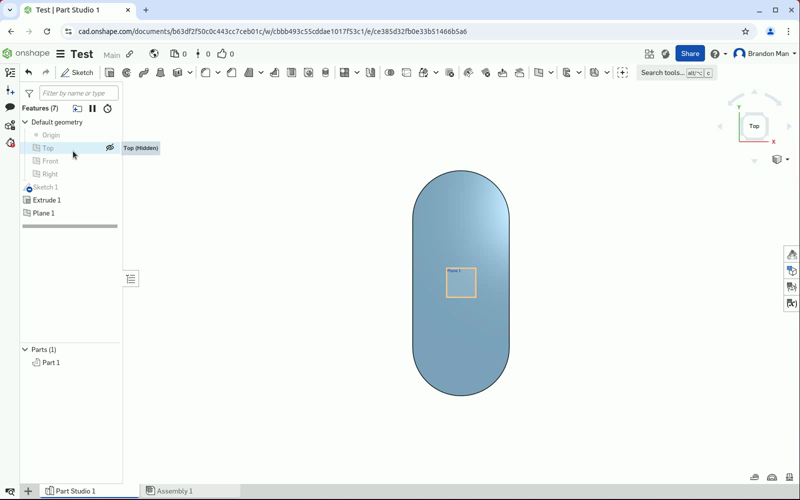
key(shift+s)
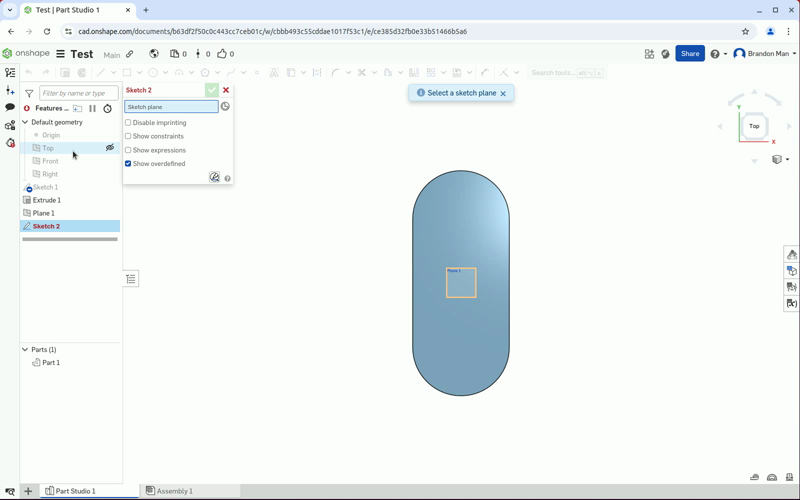
mouse_move(73, 215)
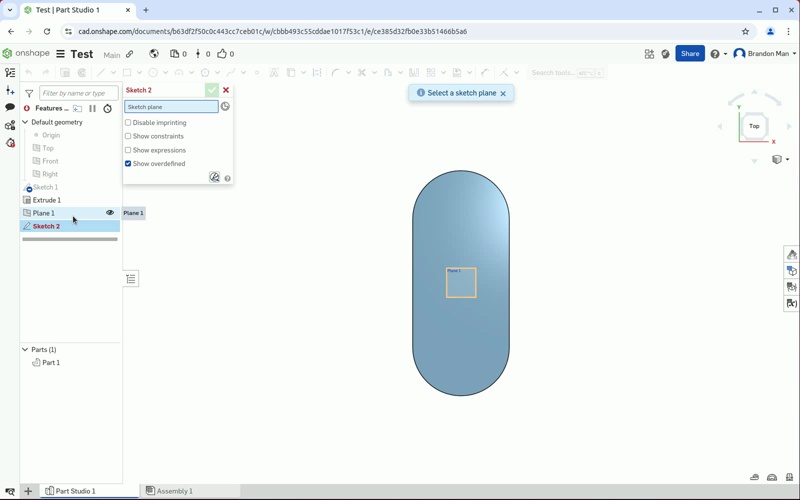
click(73, 215)
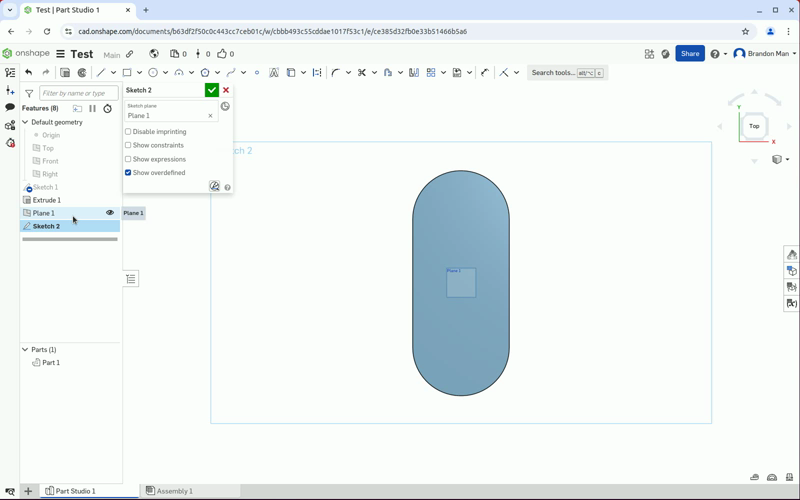
mouse_move(73, 352)
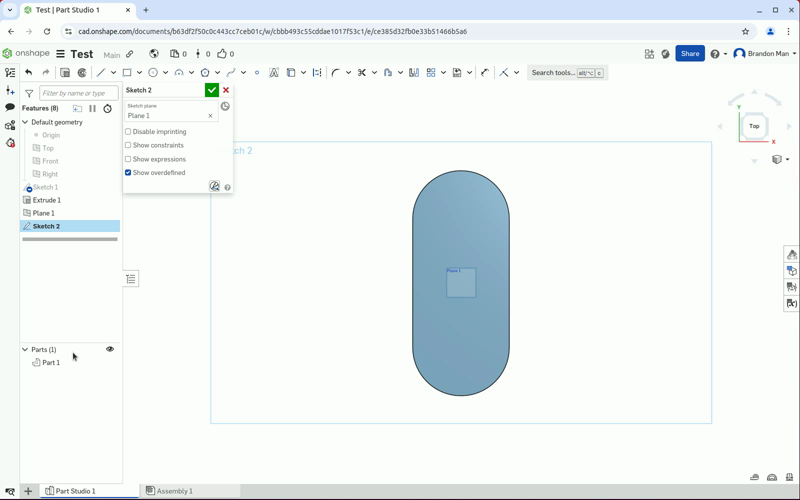
key(y)
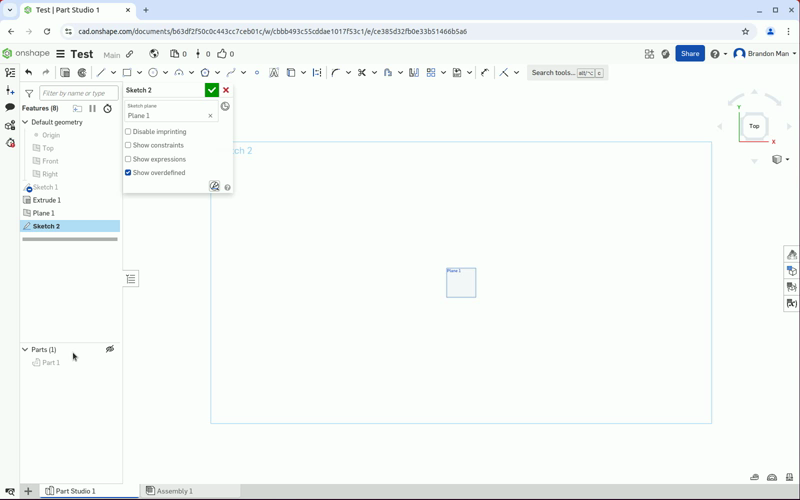
key(a)
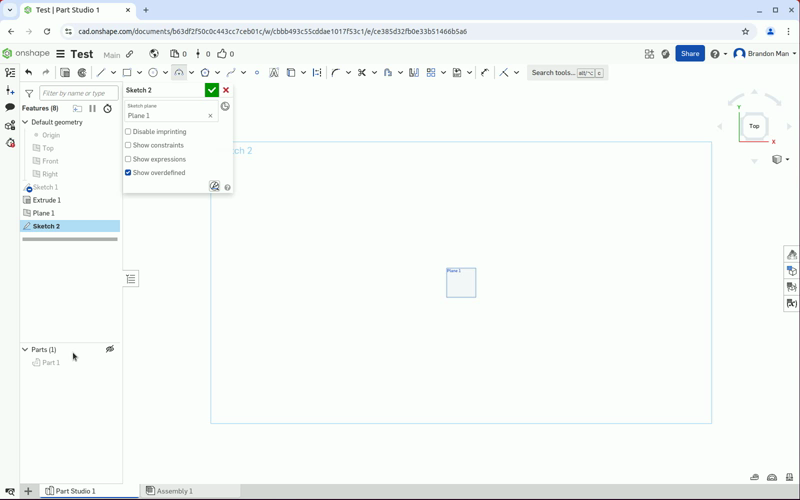
key_down(shift)
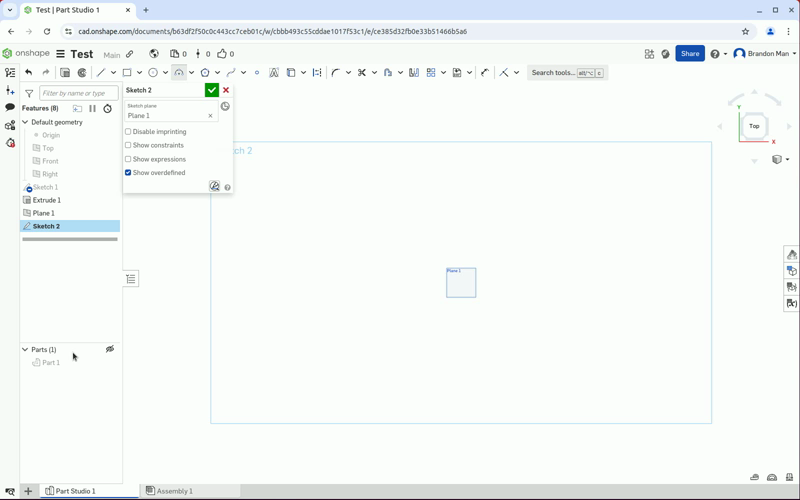
mouse_move(444, 299)
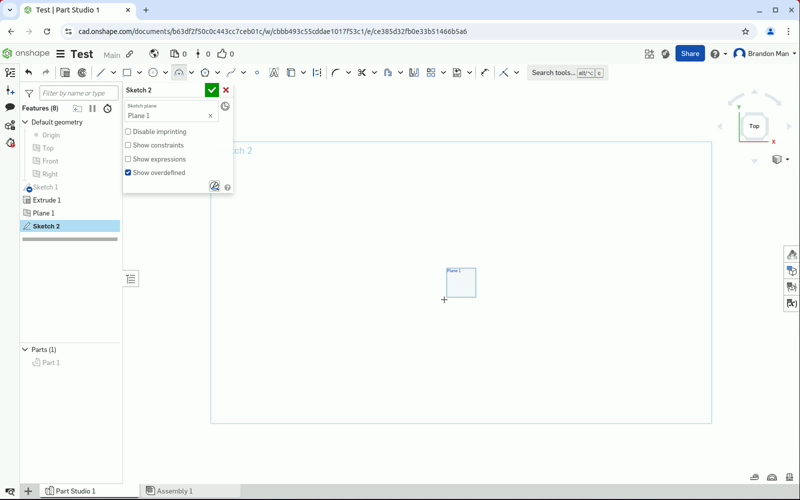
click(444, 299)
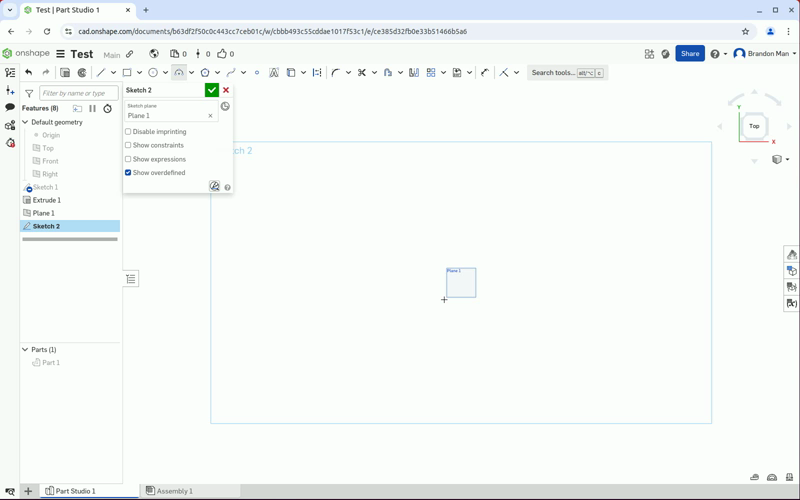
key_up(shift)
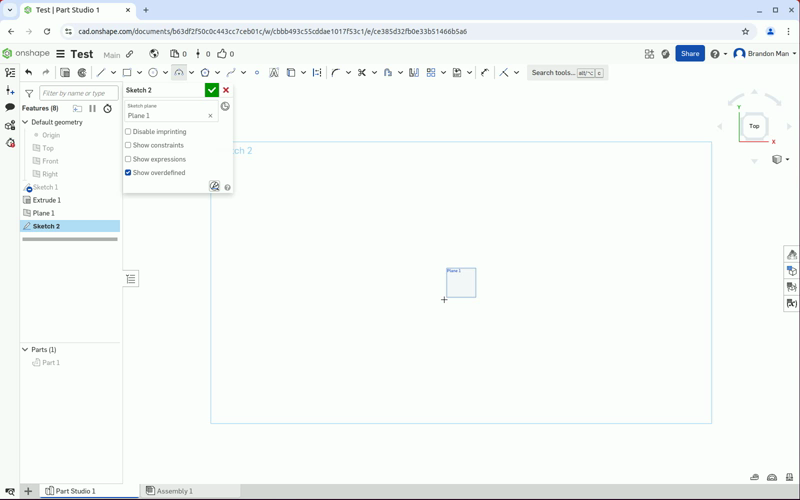
key_down(shift)
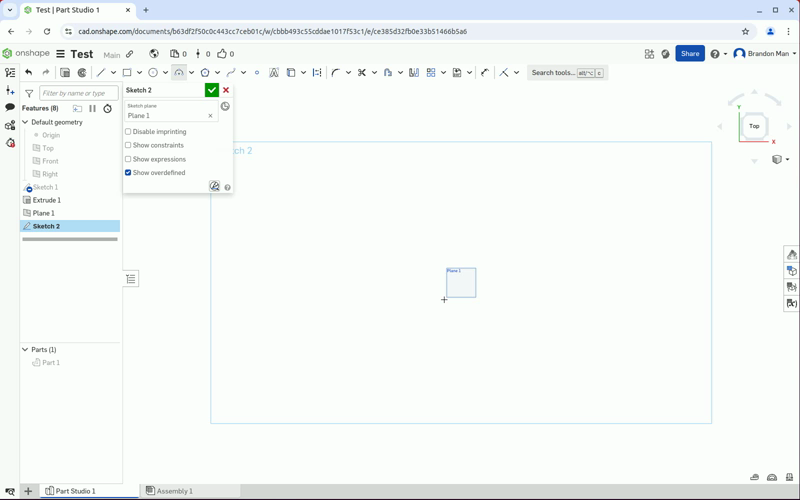
mouse_move(476, 299)
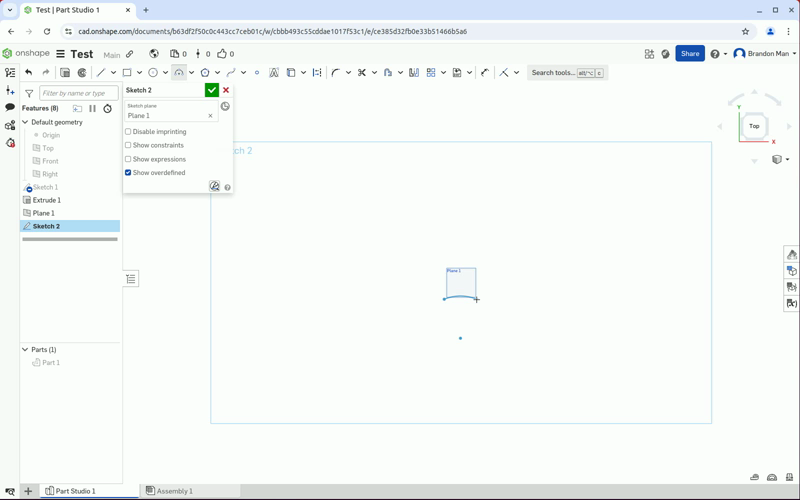
click(476, 299)
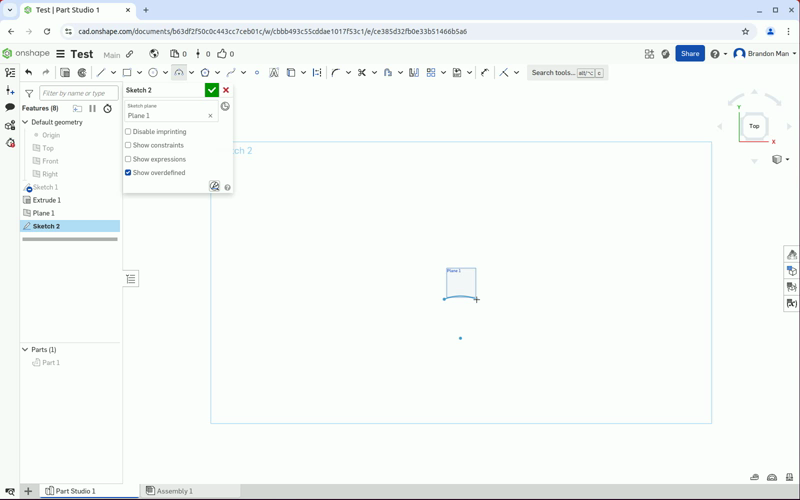
mouse_move(460, 315)
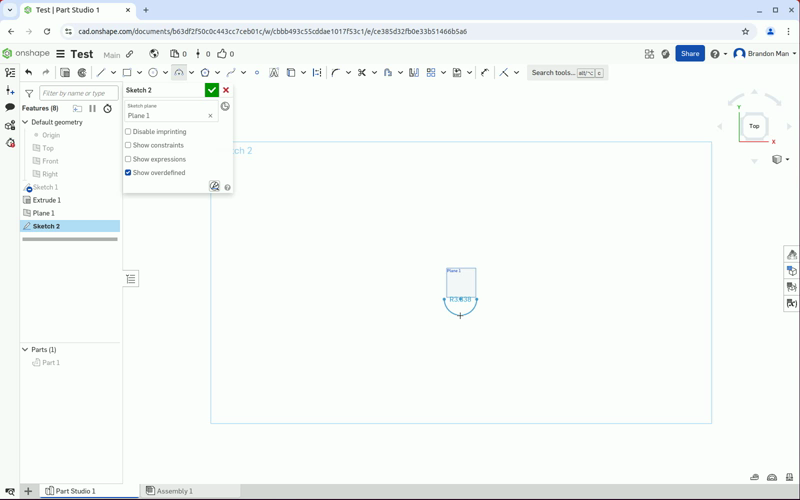
click(460, 315)
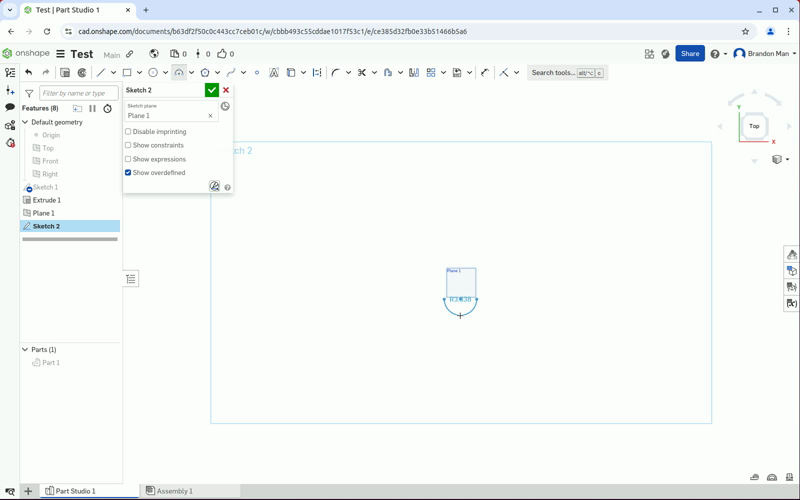
key_up(shift)
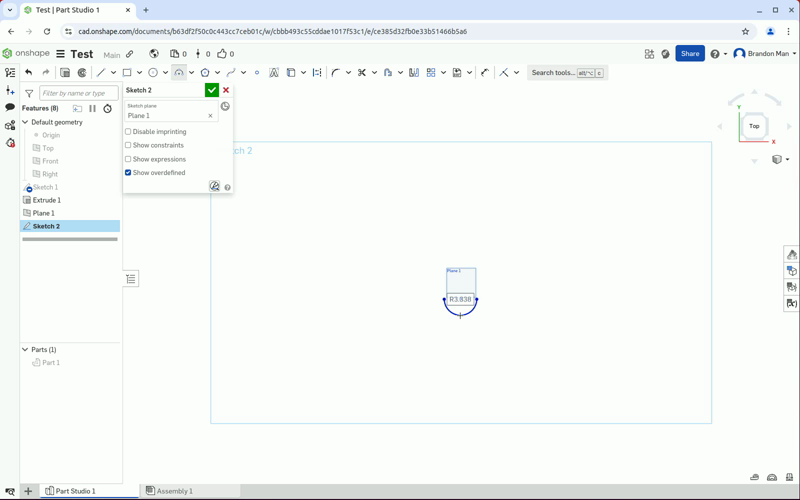
key(esc)
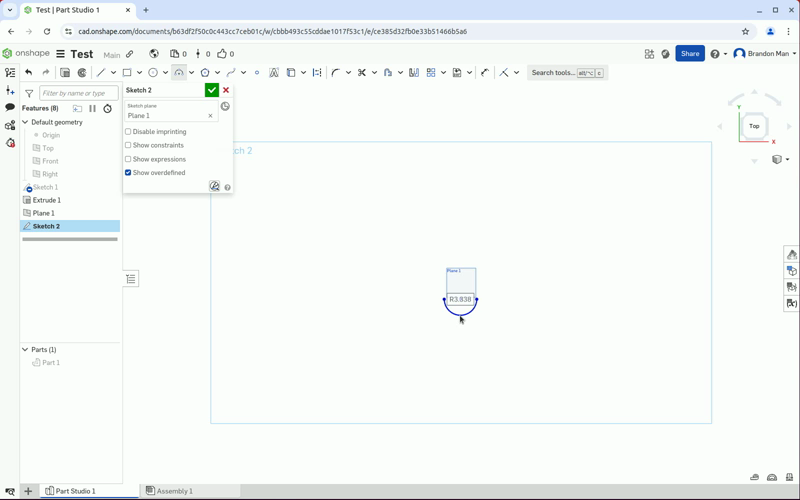
key(l)
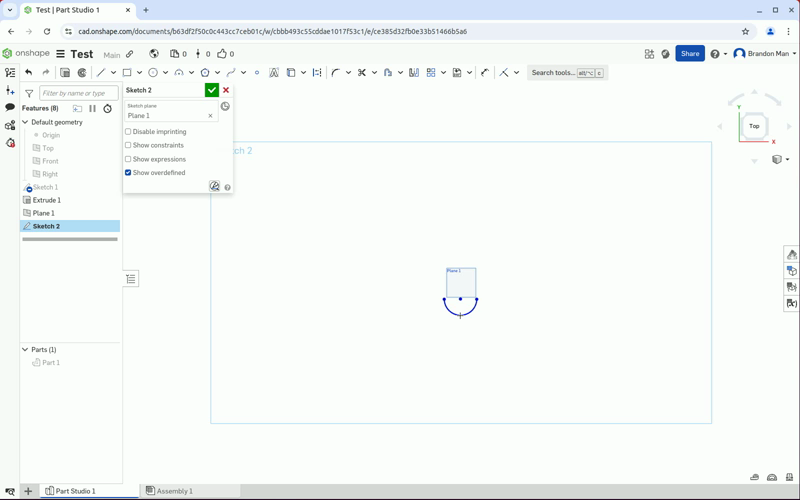
mouse_move(476, 299)
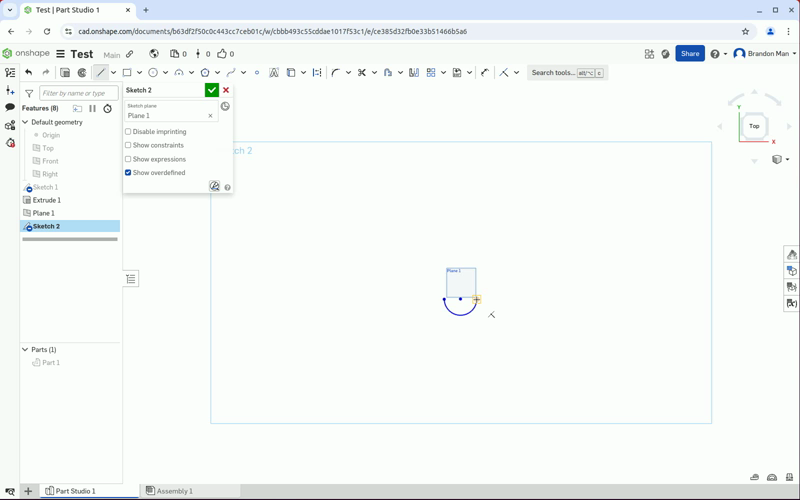
click(476, 299)
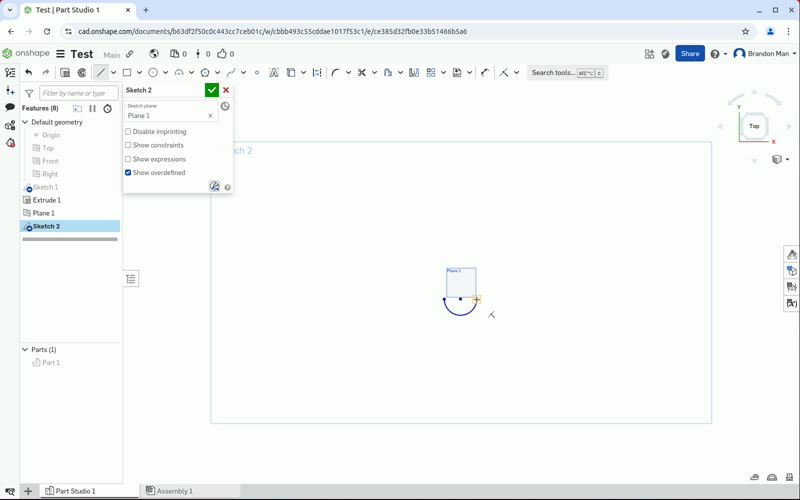
key_down(shift)
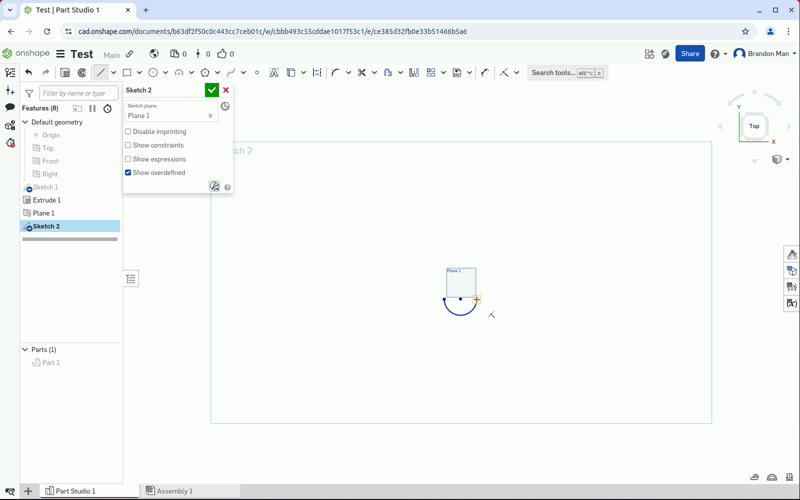
mouse_move(506, 299)
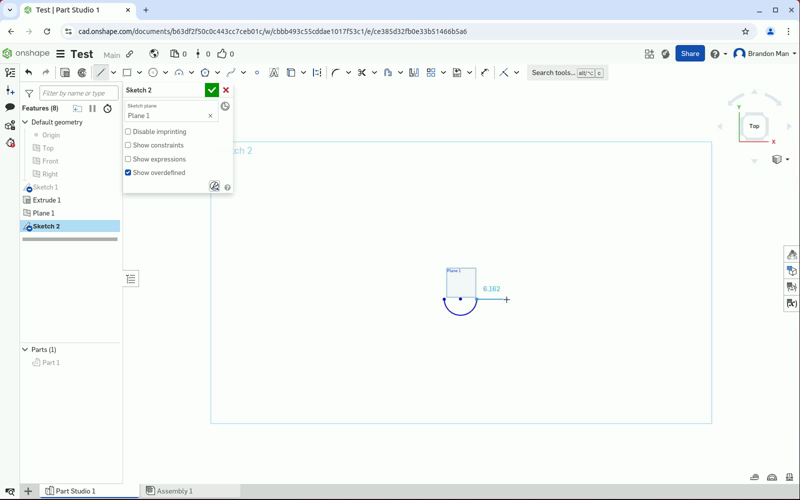
mouse_move(476, 267)
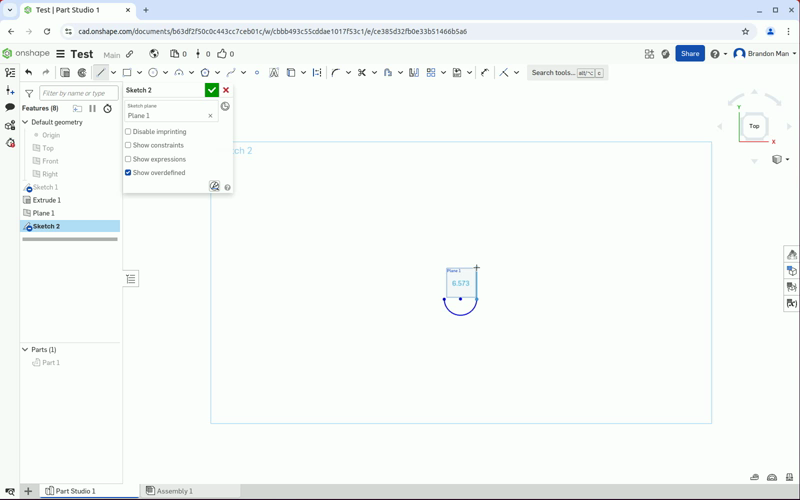
click(476, 267)
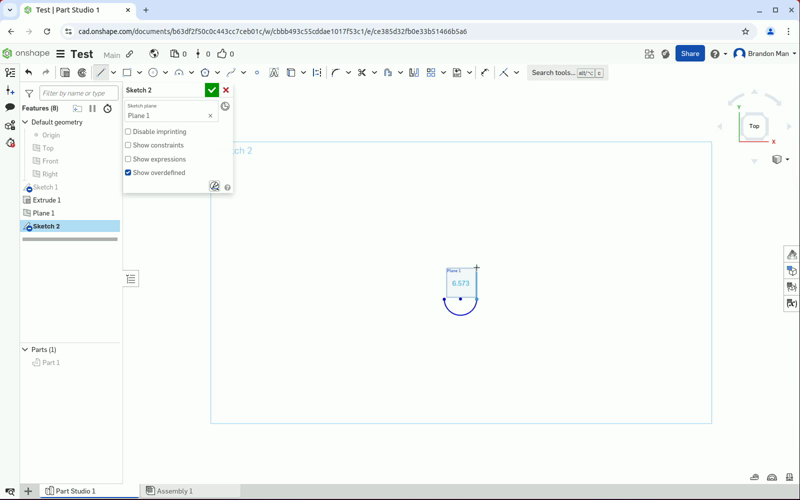
key_up(shift)
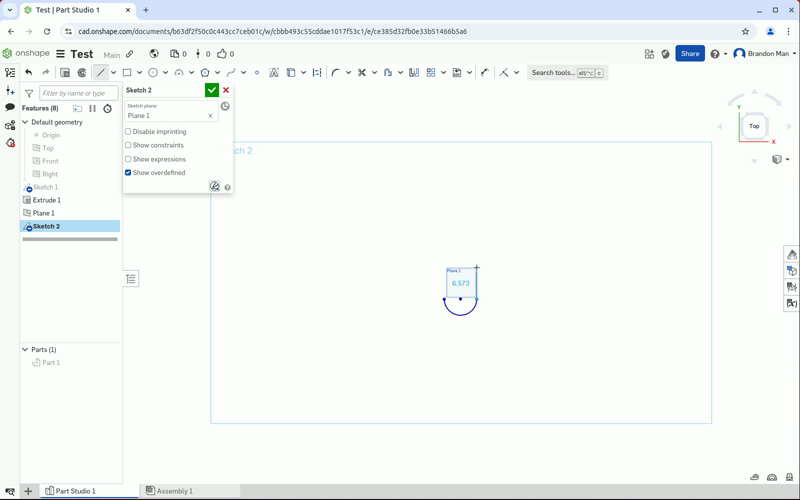
key(esc)
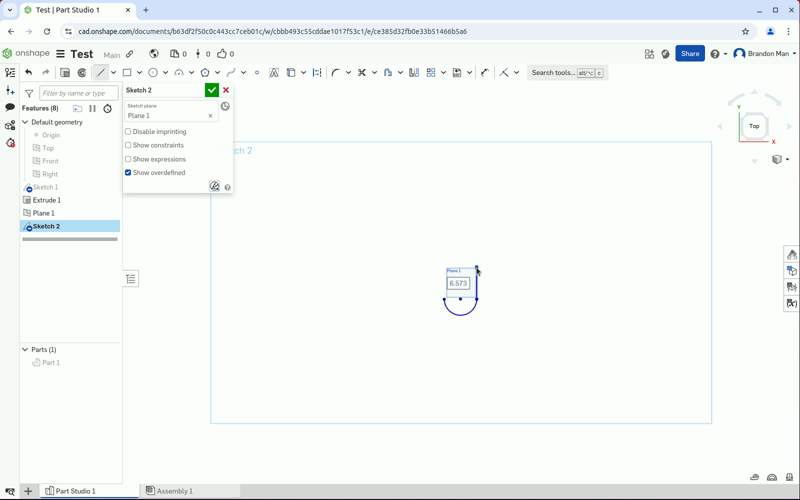
key(a)
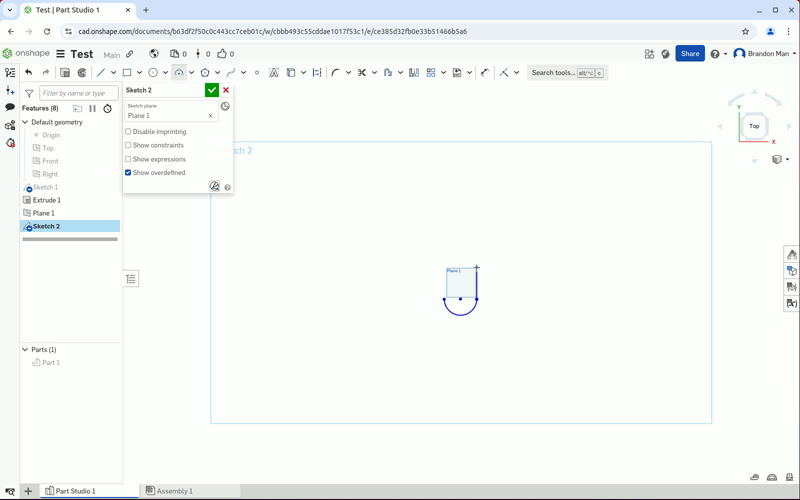
mouse_move(476, 267)
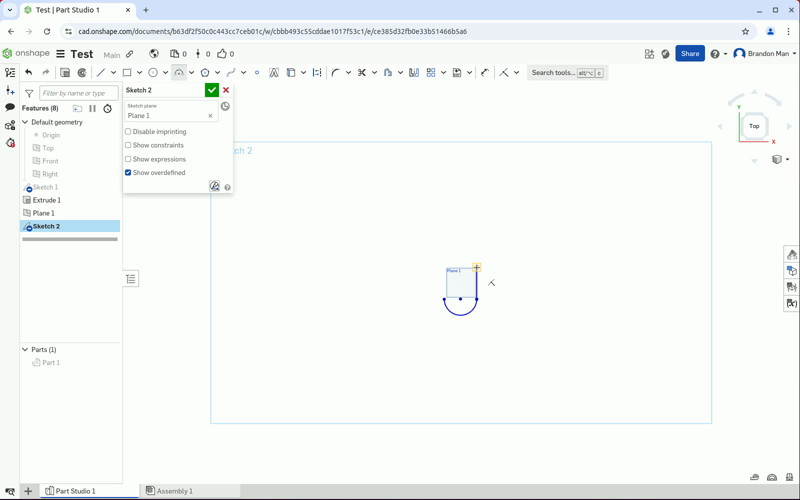
click(476, 267)
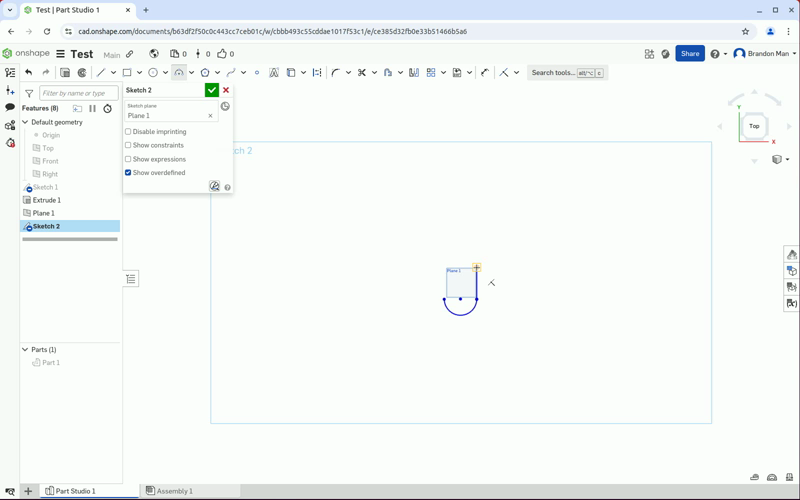
key_down(shift)
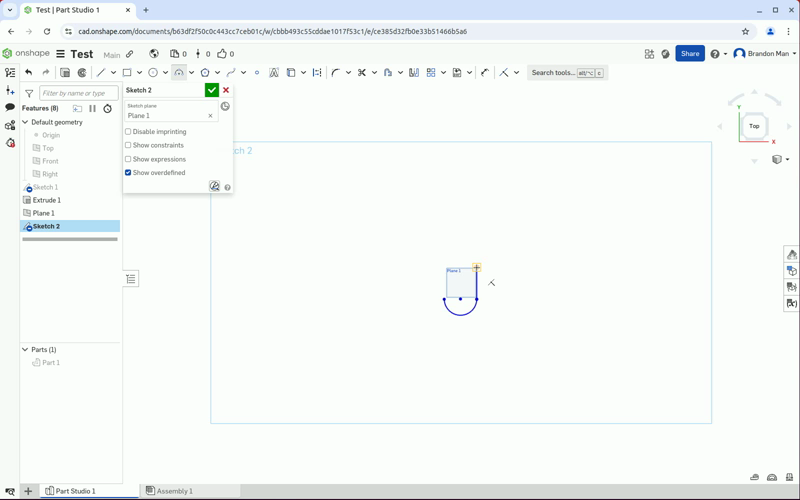
mouse_move(444, 267)
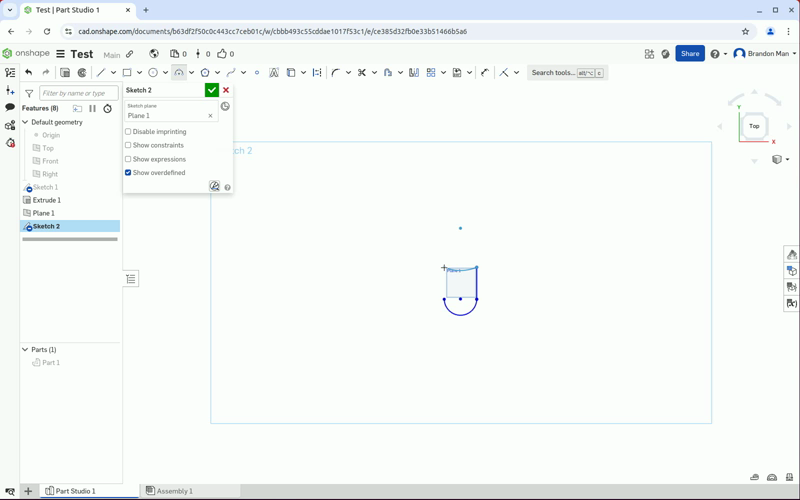
click(444, 267)
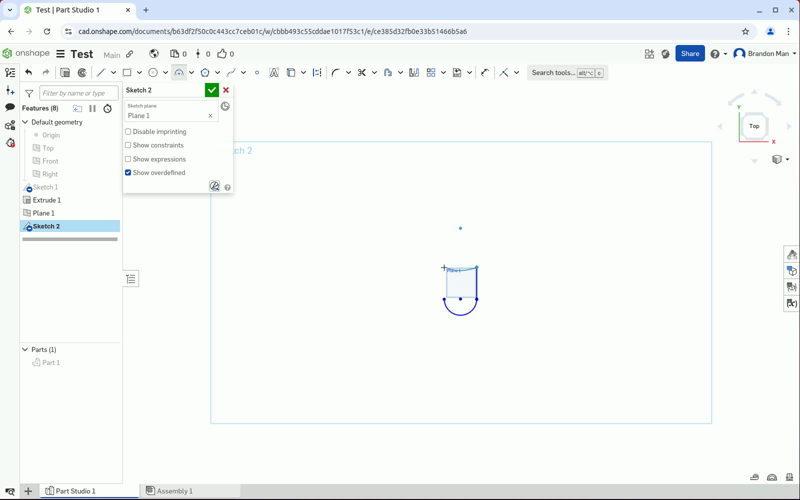
mouse_move(460, 250)
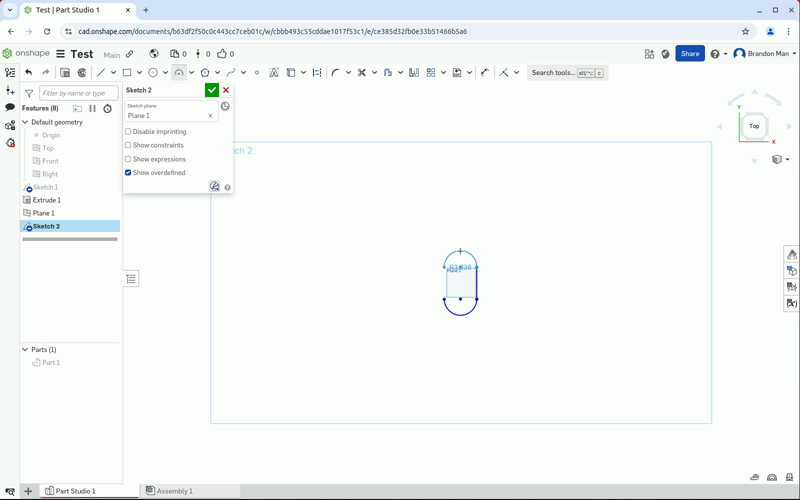
click(460, 250)
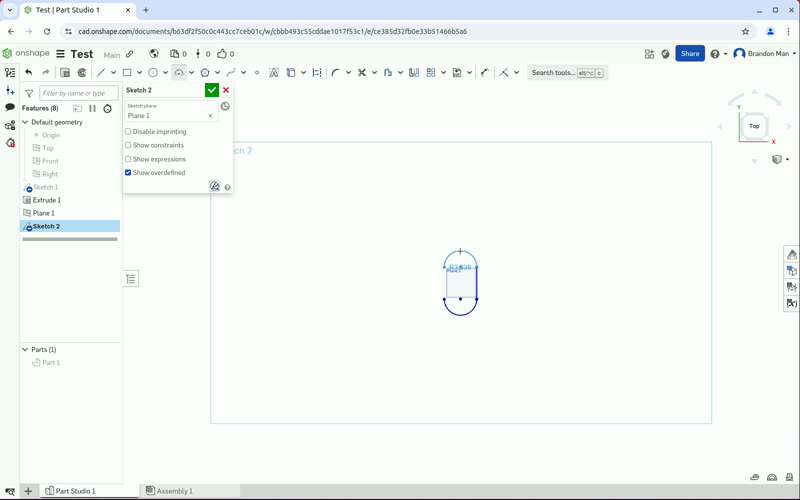
key_up(shift)
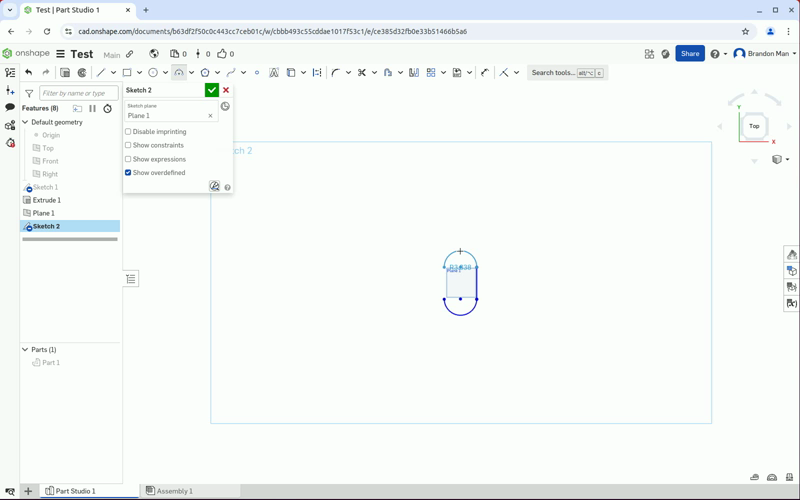
key(esc)
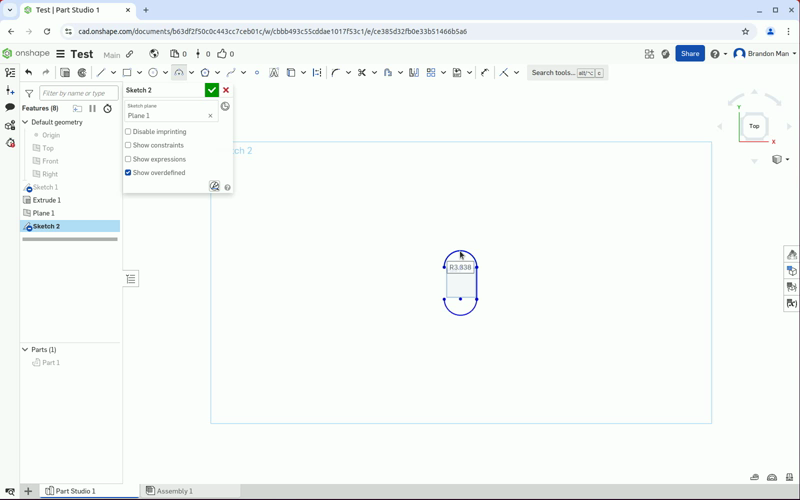
key(l)
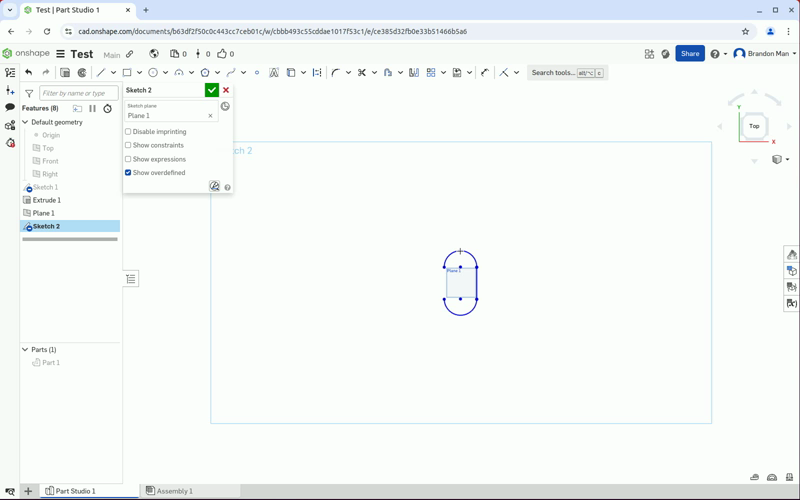
mouse_move(444, 267)
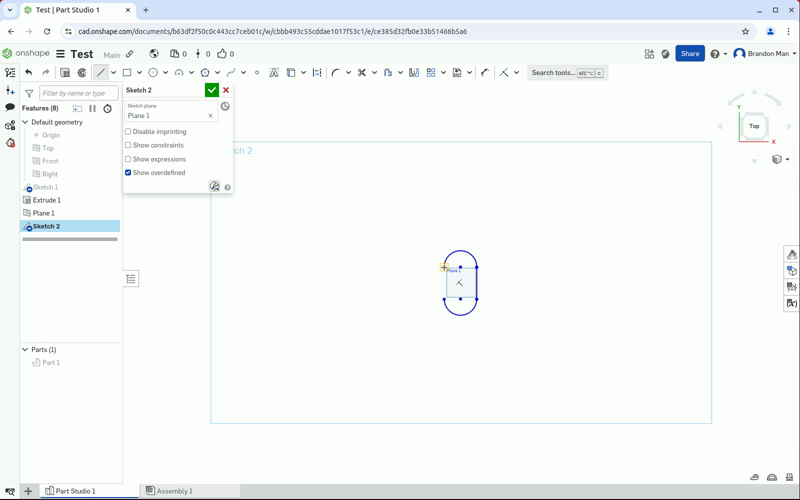
click(444, 267)
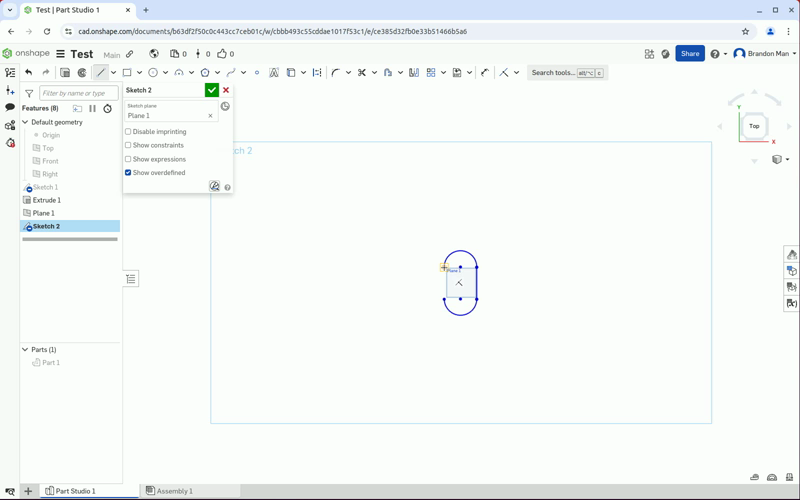
mouse_move(474, 267)
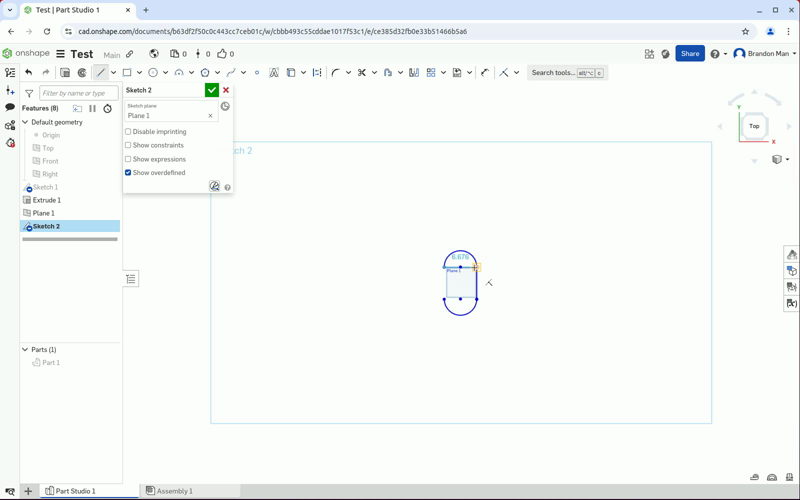
key_down(shift)
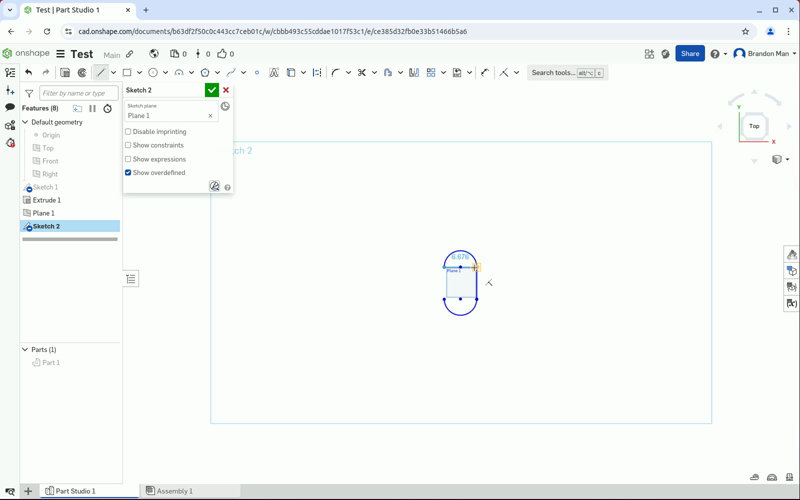
mouse_move(444, 299)
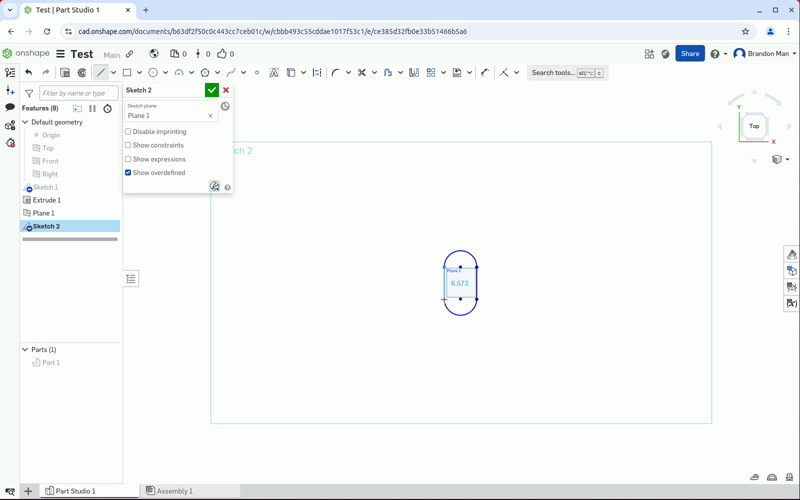
key_up(shift)
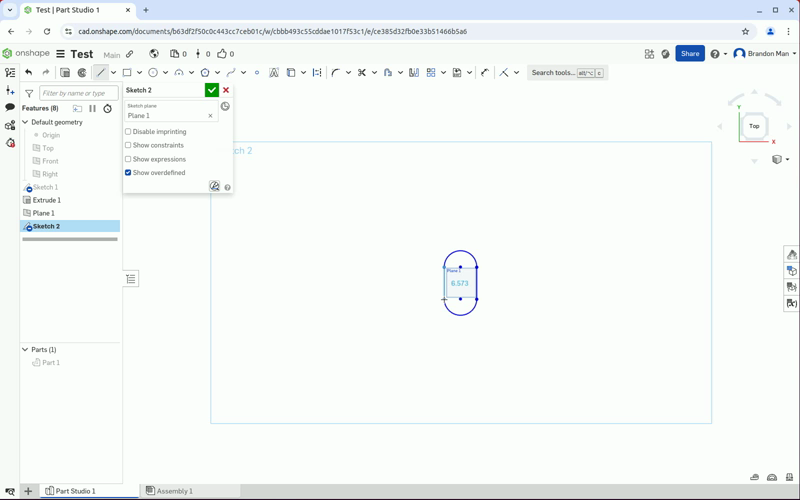
click(444, 299)
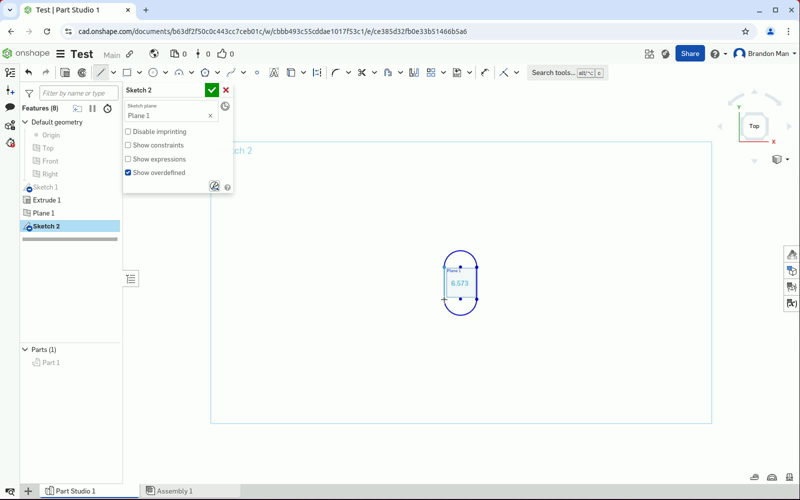
key(esc)
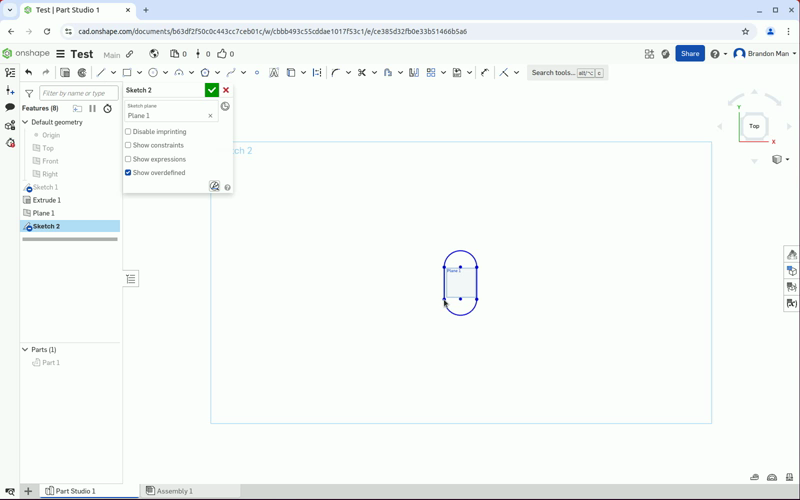
mouse_move(456, 308)
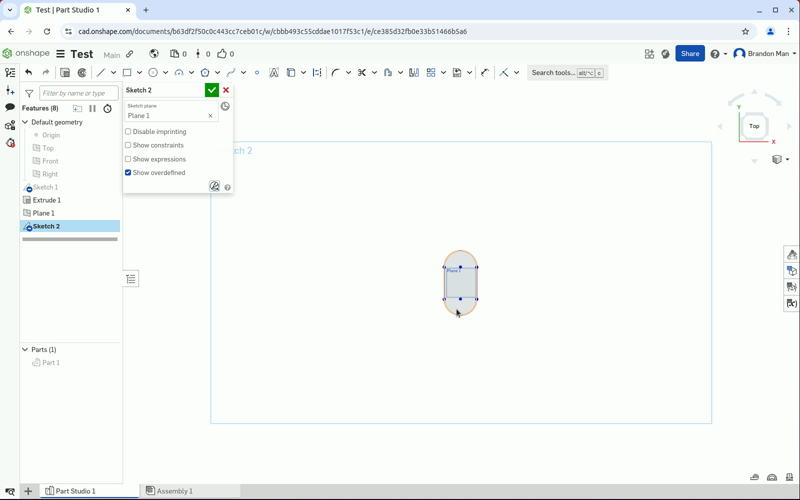
click(456, 308)
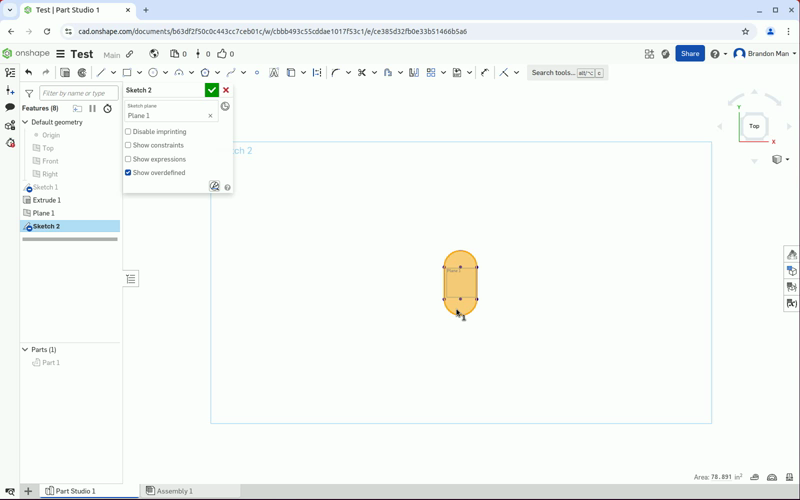
mouse_move(73, 352)
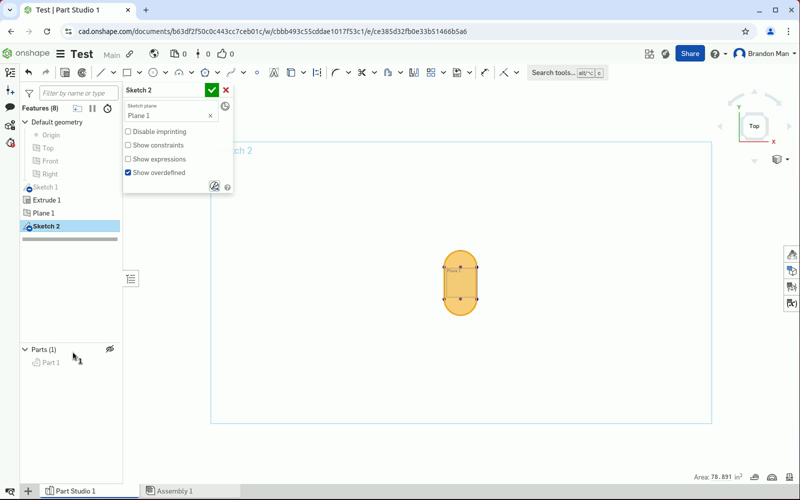
key(shift+y)
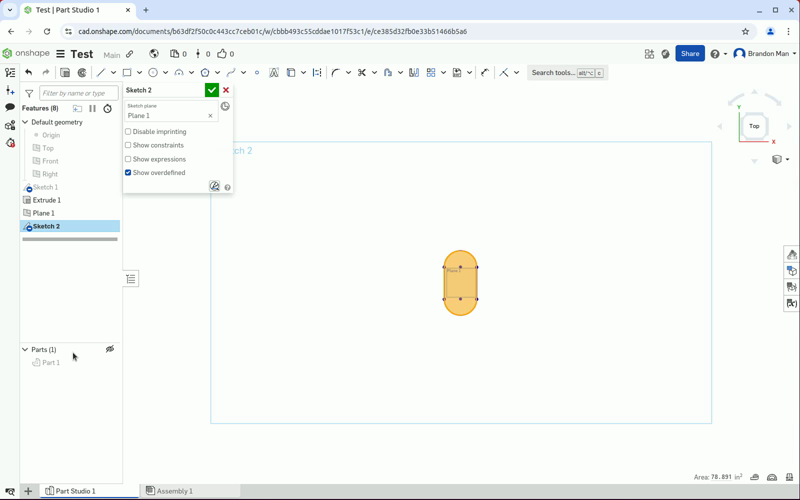
key(shift+e)
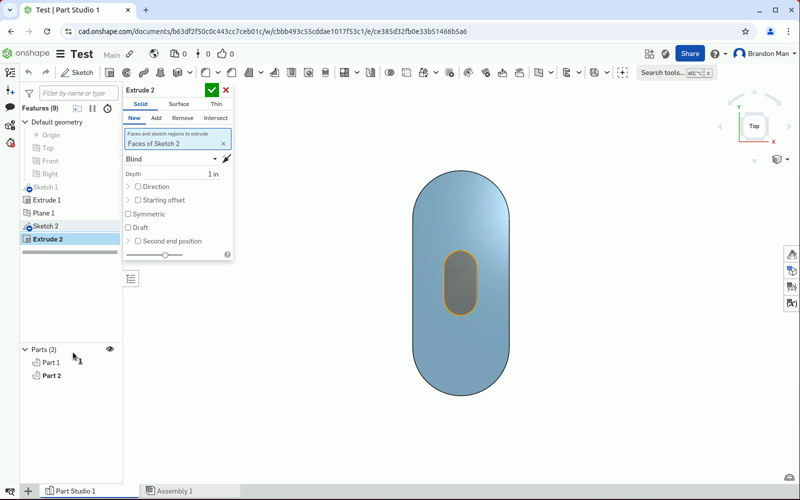
mouse_move(143, 106)
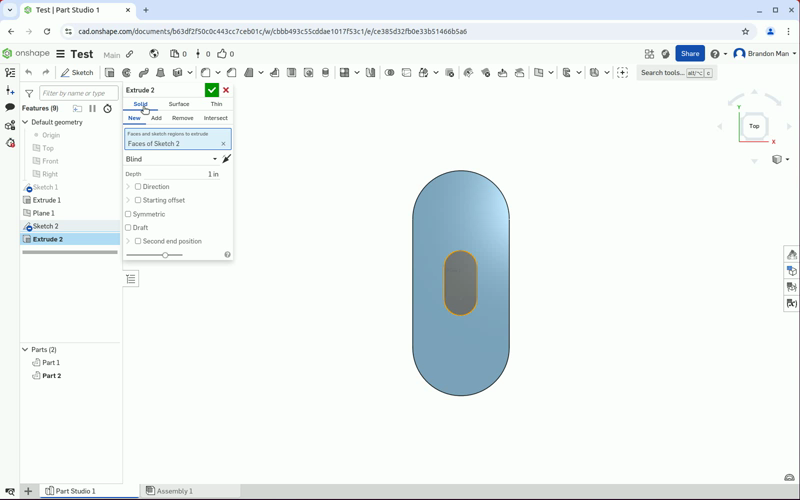
click(143, 106)
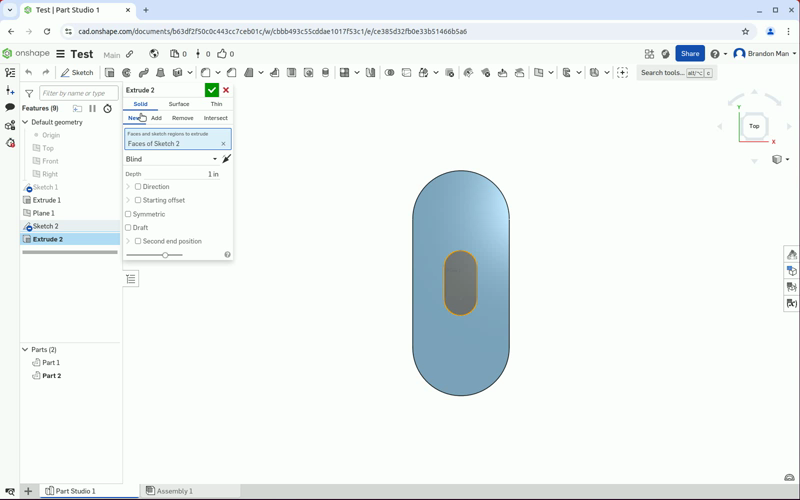
mouse_move(137, 120)
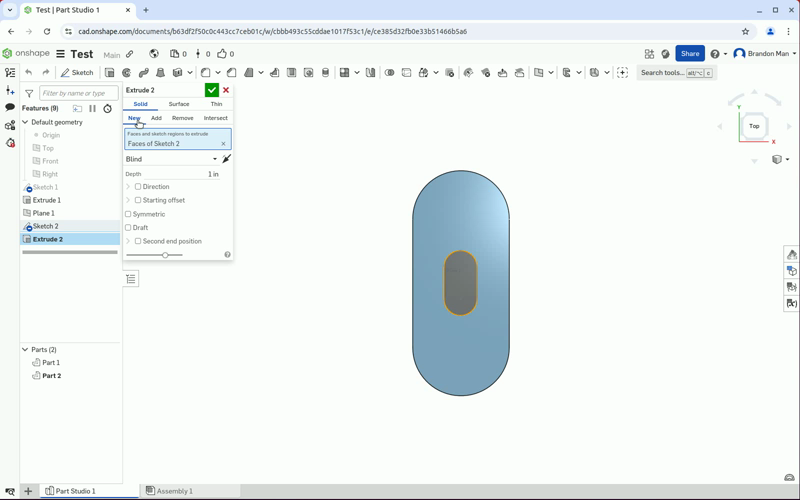
click(137, 120)
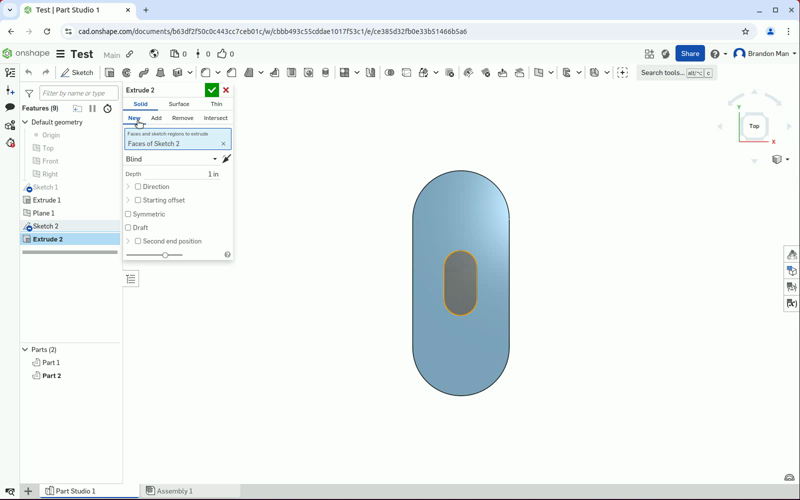
key(tab, 4)
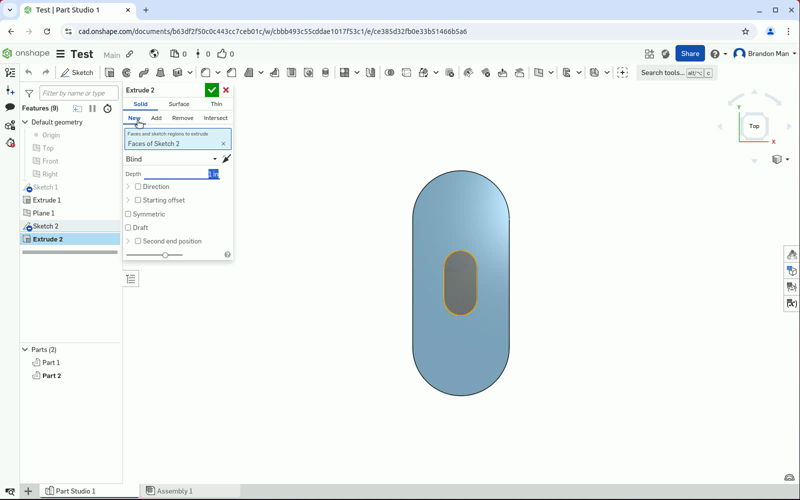
text(13.239)
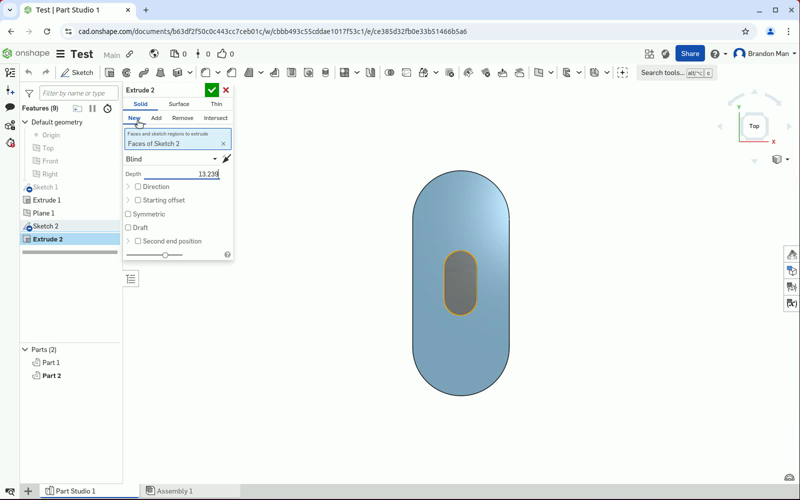
key(enter)
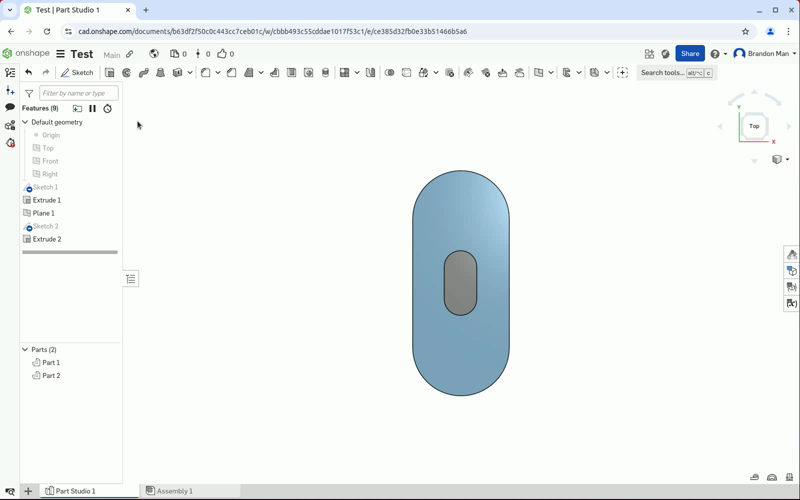
key(shift+h)
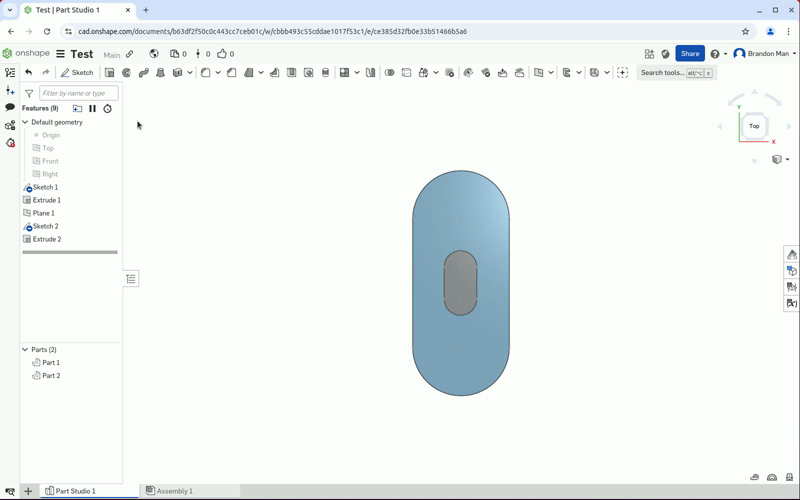
key(shift+h)
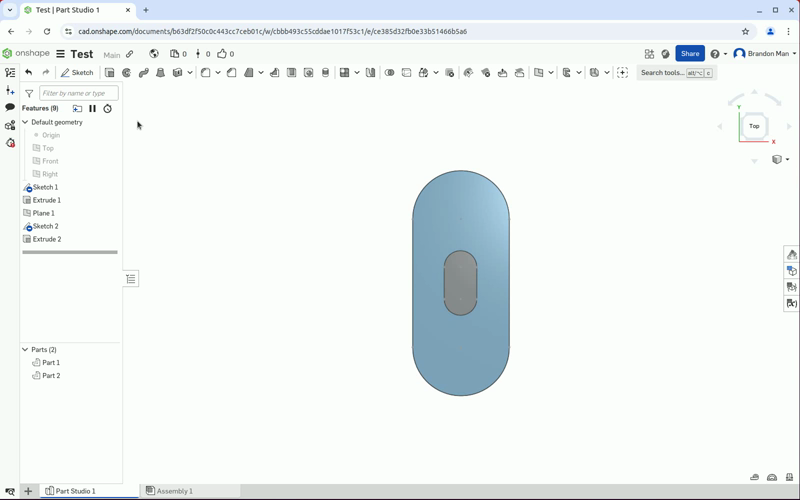
key(shift+7)
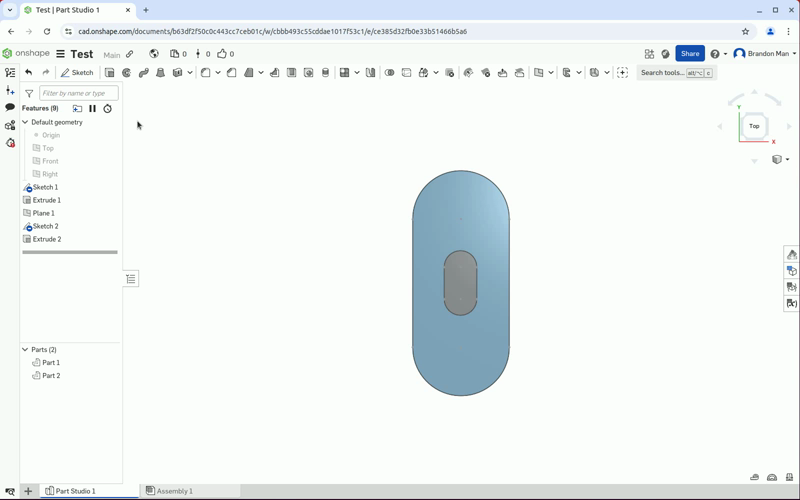
key(up, 3)
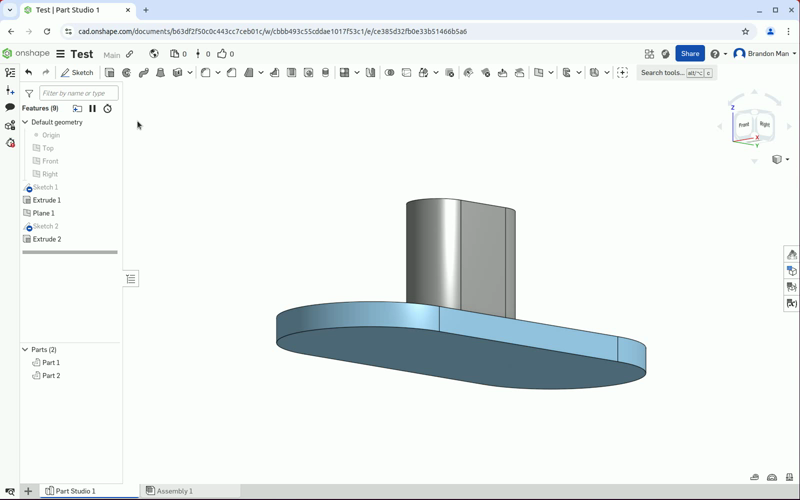
key(left, 3)
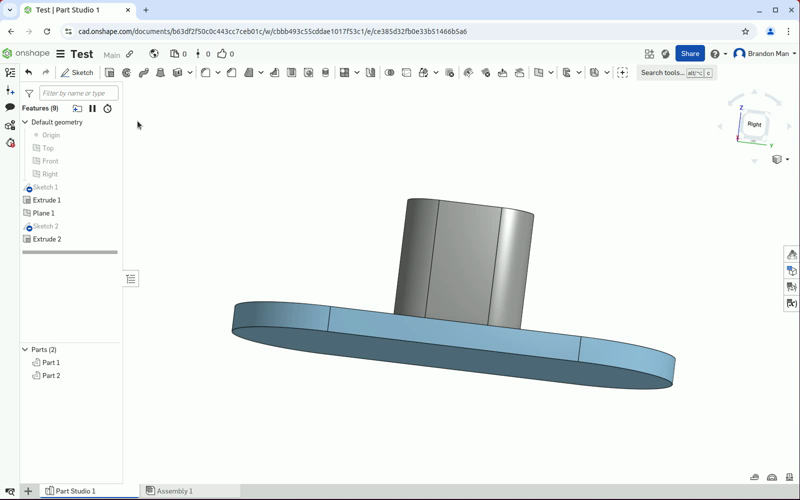
key(right, 3)
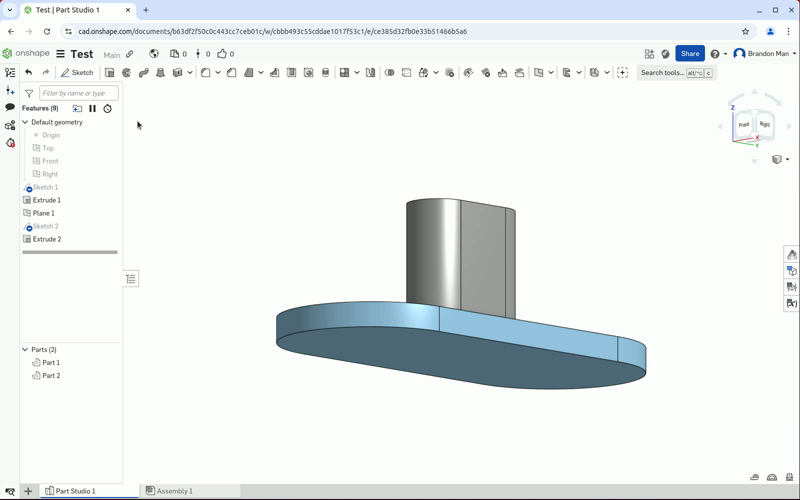
key(down, 3)
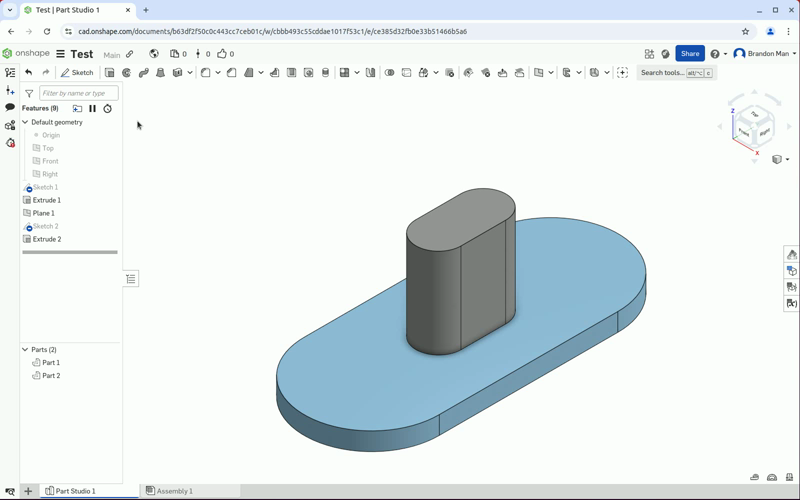
mouse_move(73, 189)
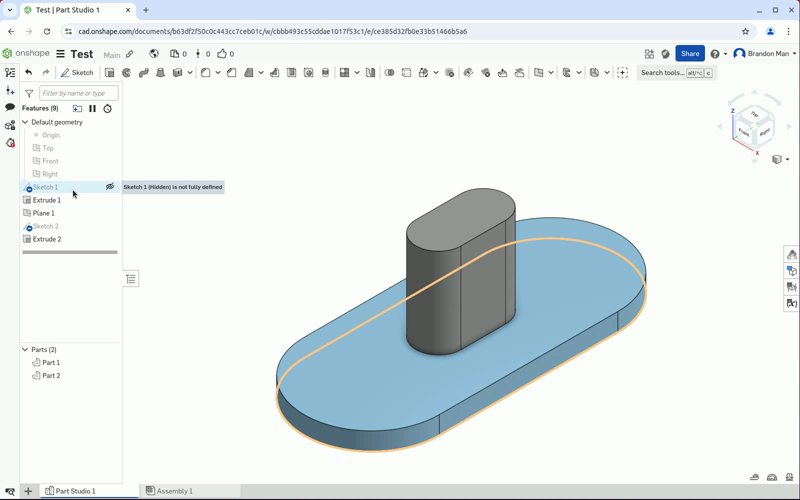
click(73, 189)